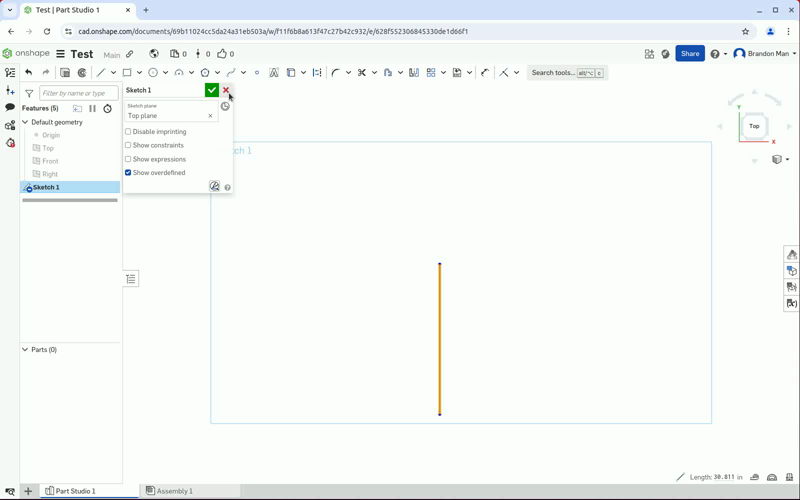
key(shift+h)
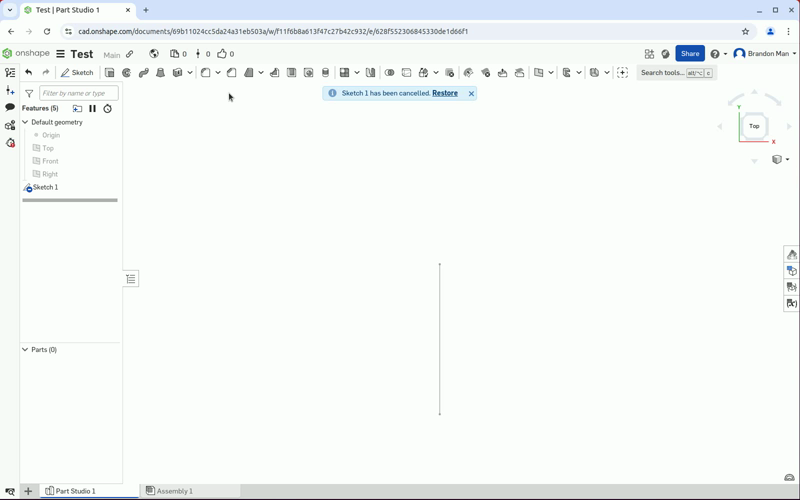
mouse_move(73, 352)
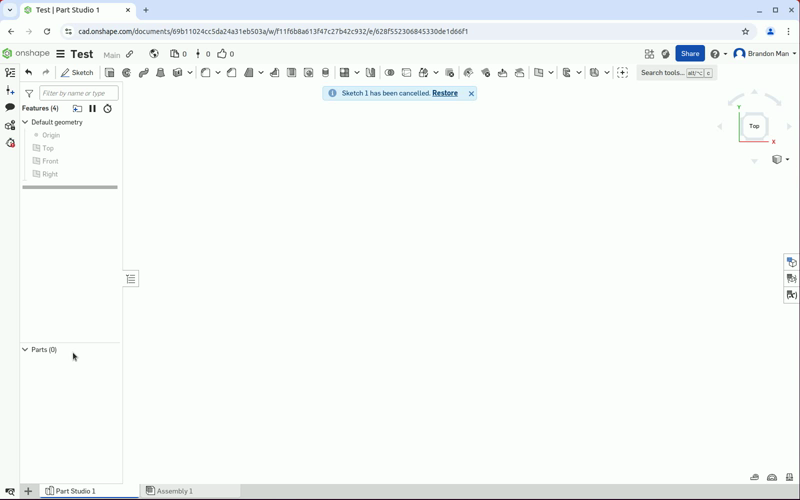
key(y)
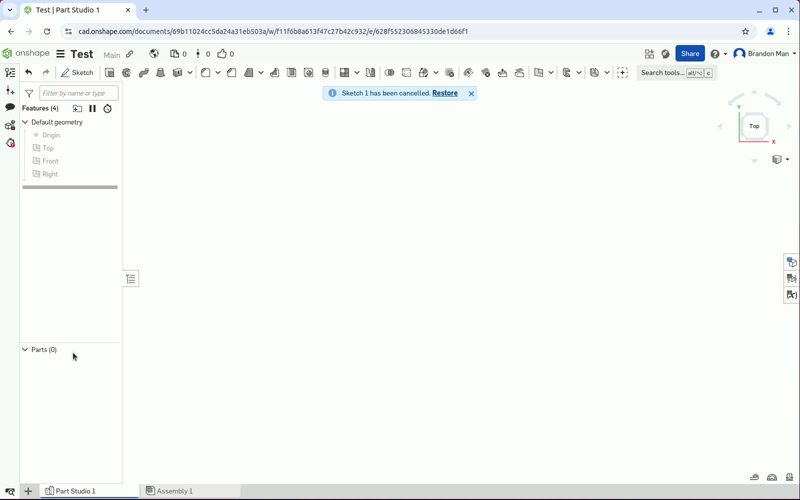
key(shift+p)
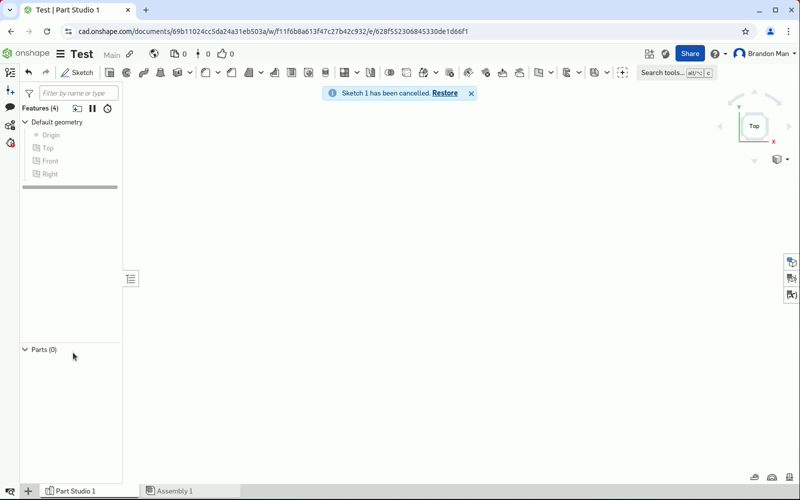
key(space)
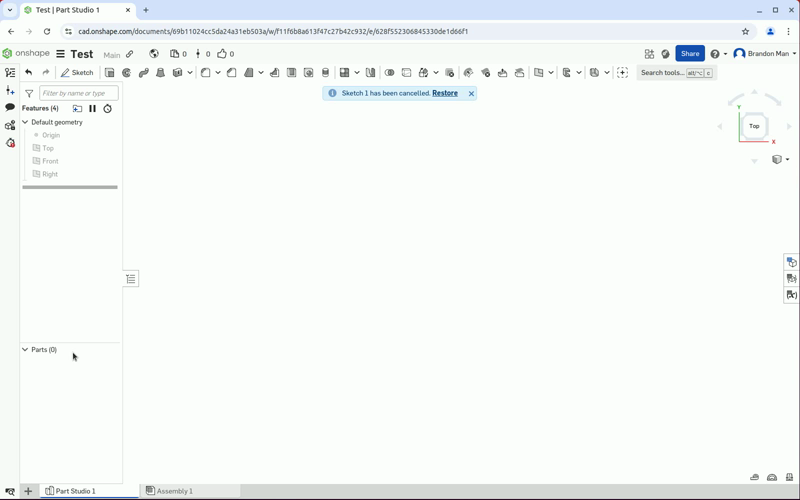
key_down(shift)
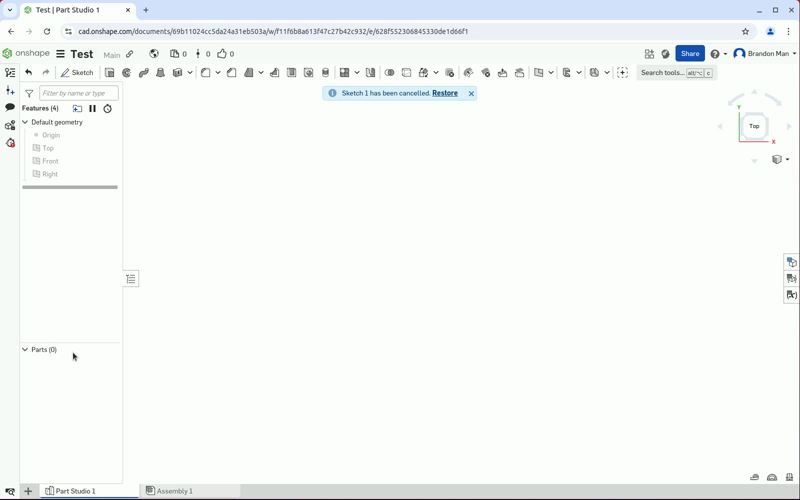
key(up)
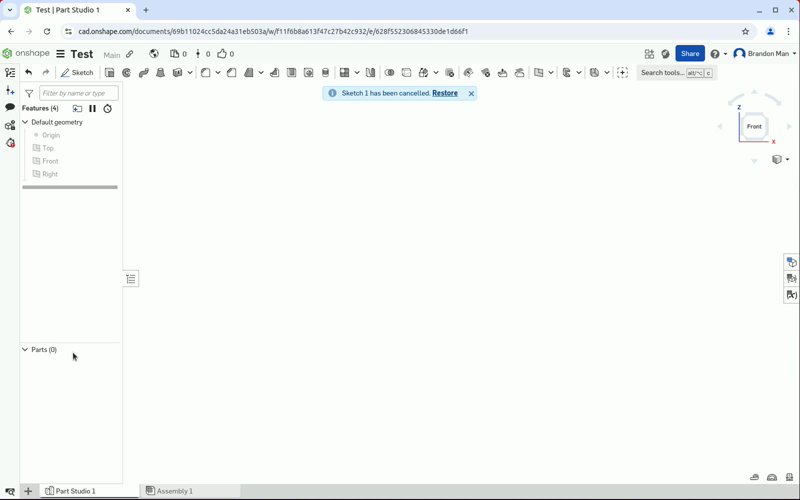
key_up(shift)
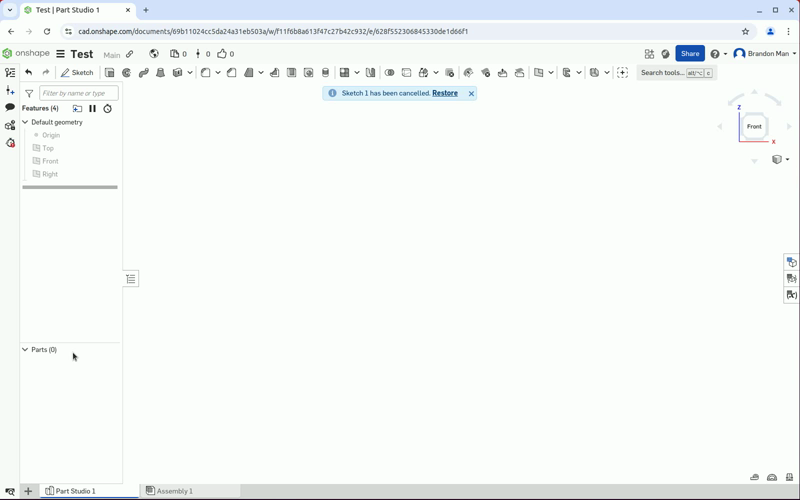
mouse_move(73, 352)
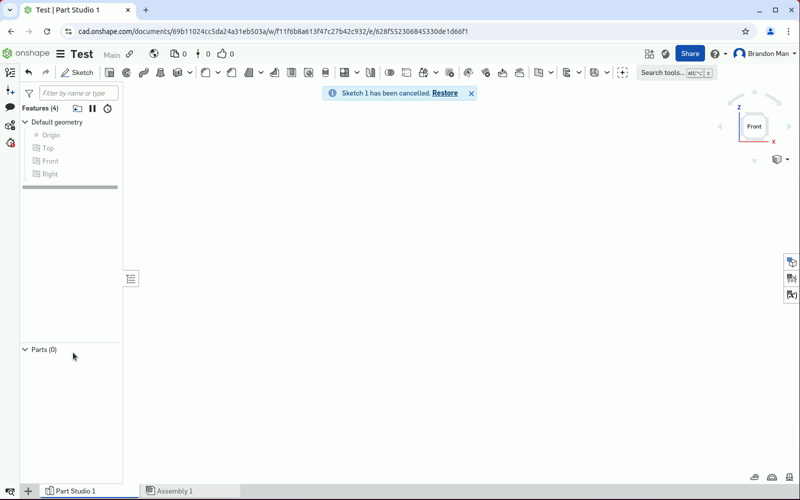
key(shift+y)
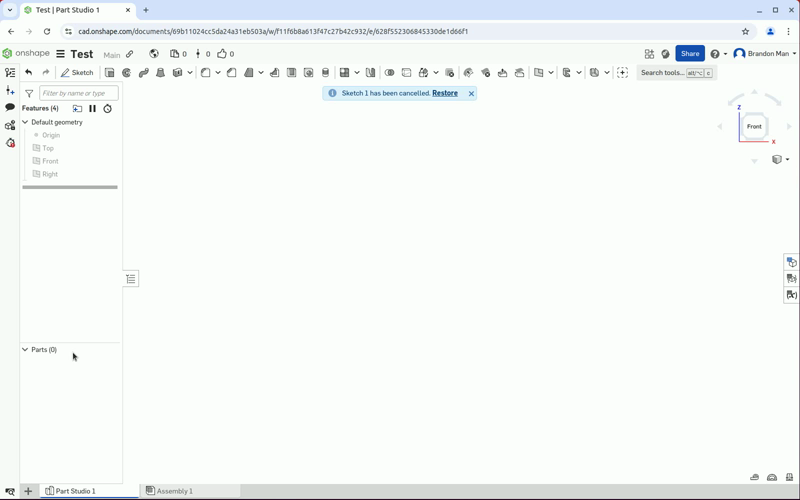
key(shift+s)
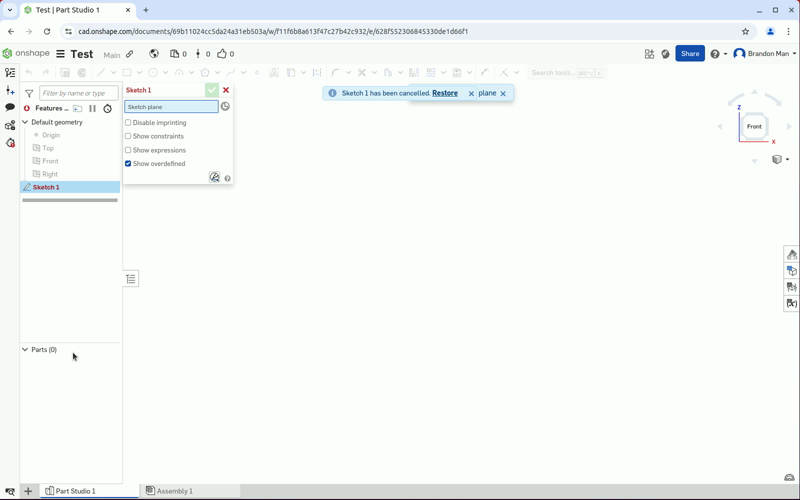
mouse_move(73, 163)
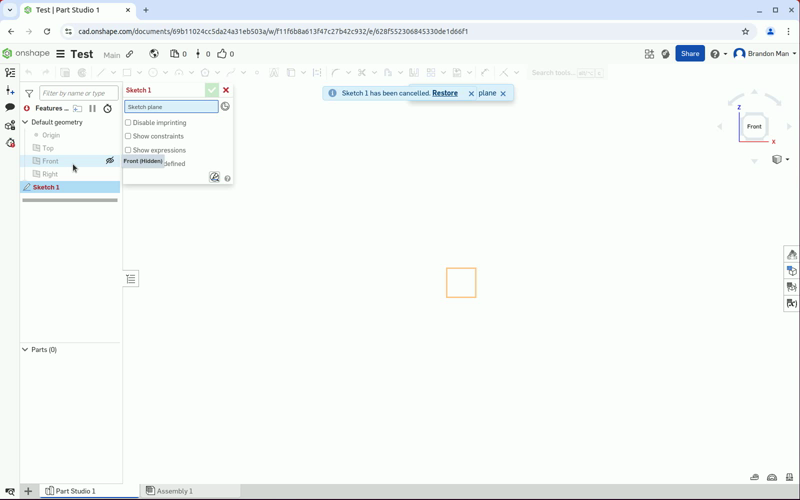
click(73, 163)
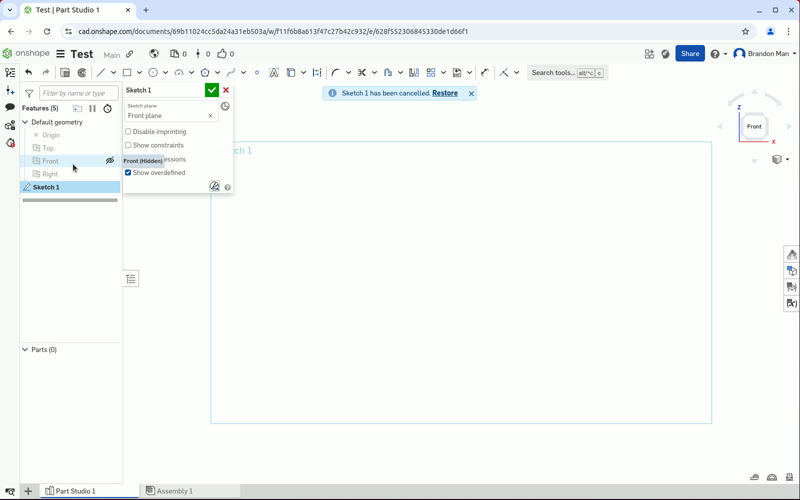
mouse_move(73, 352)
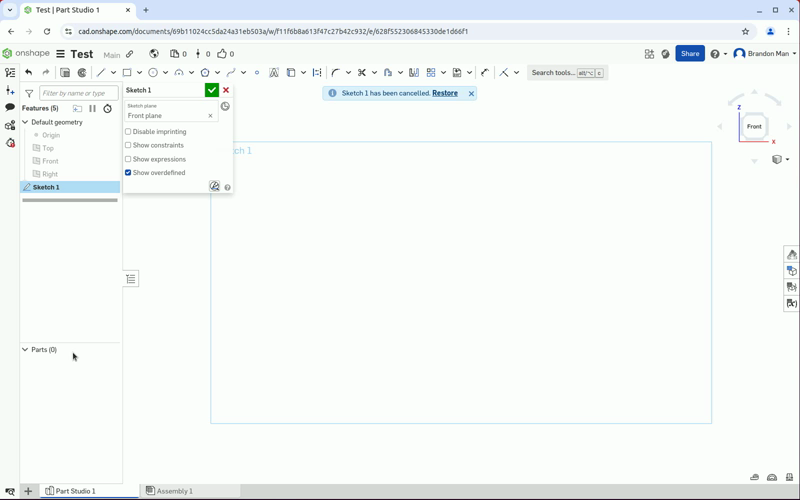
key(y)
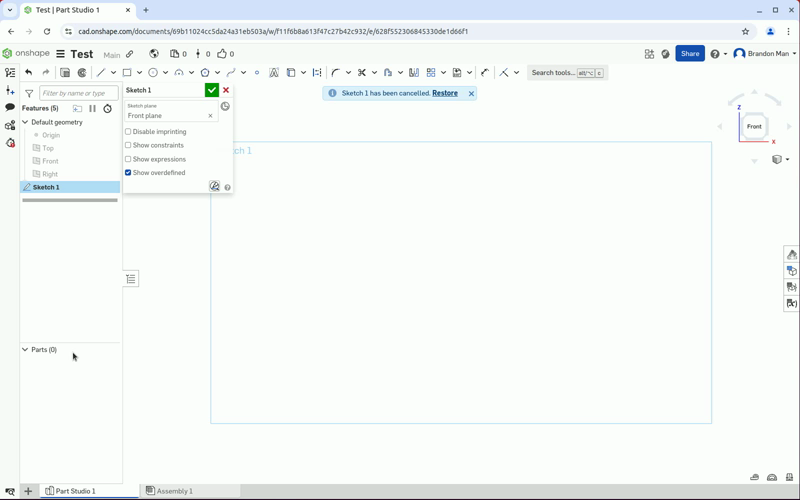
key(l)
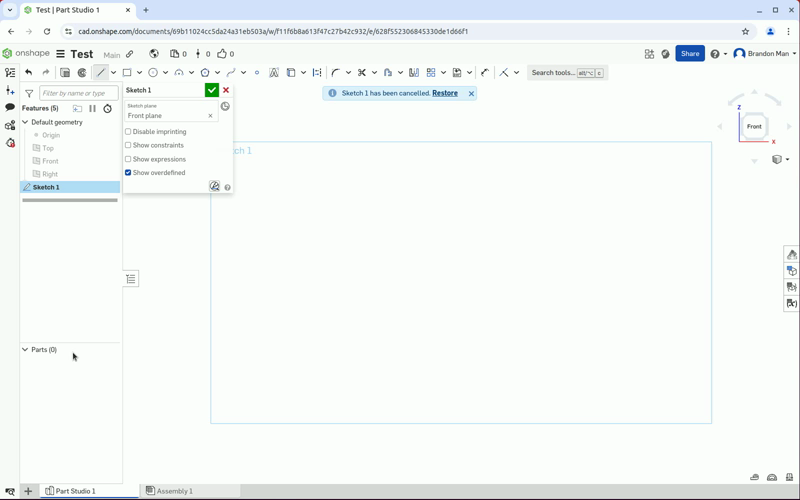
key_down(shift)
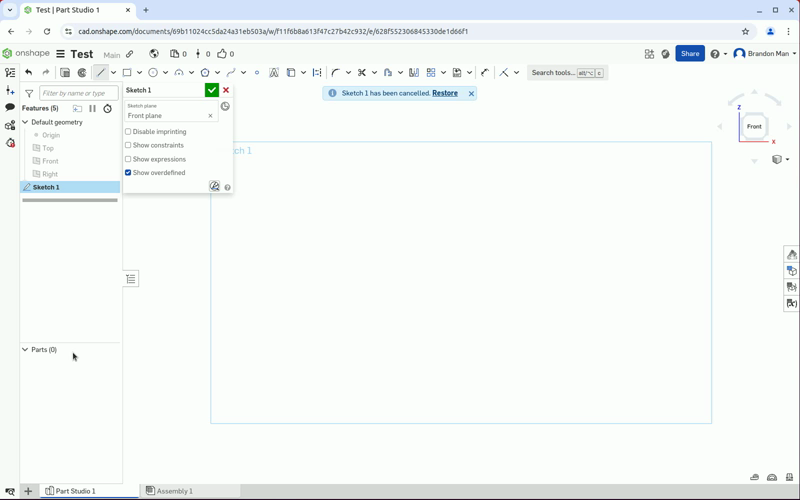
mouse_move(460, 282)
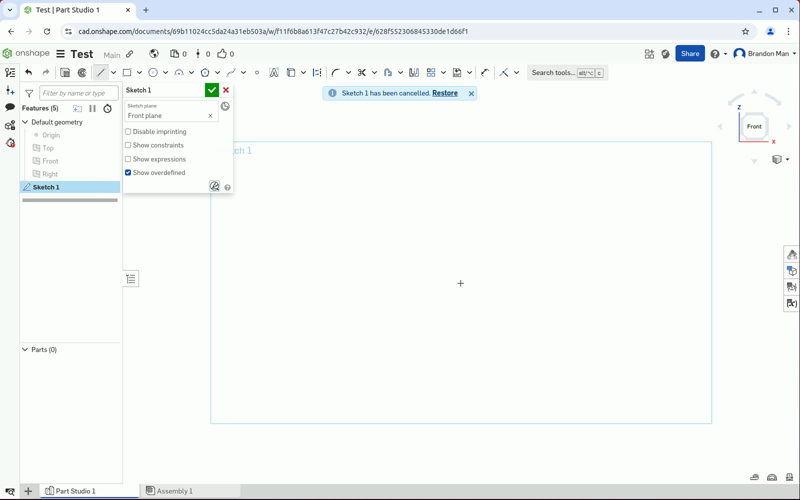
click(460, 282)
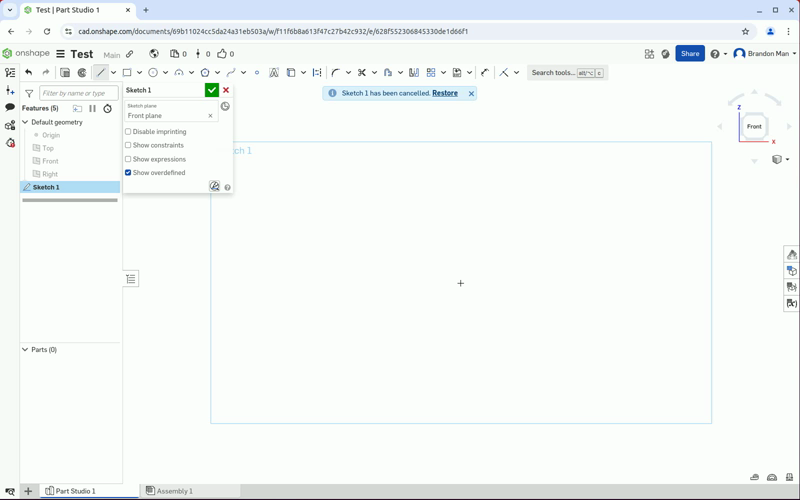
key_up(shift)
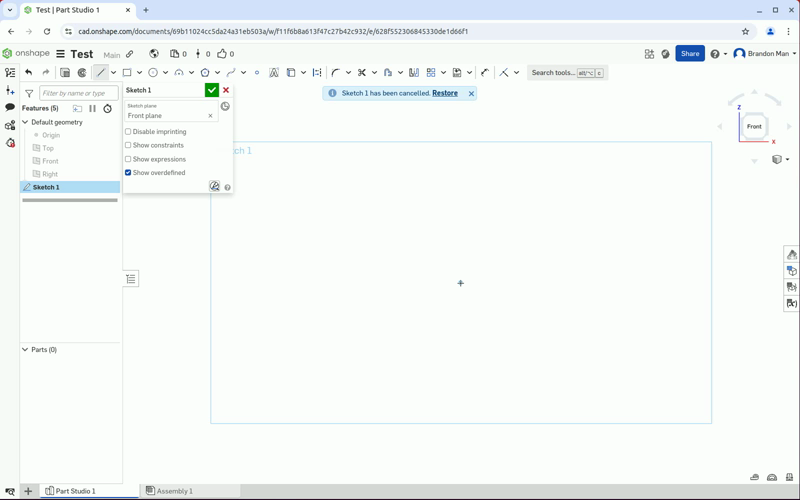
key_down(shift)
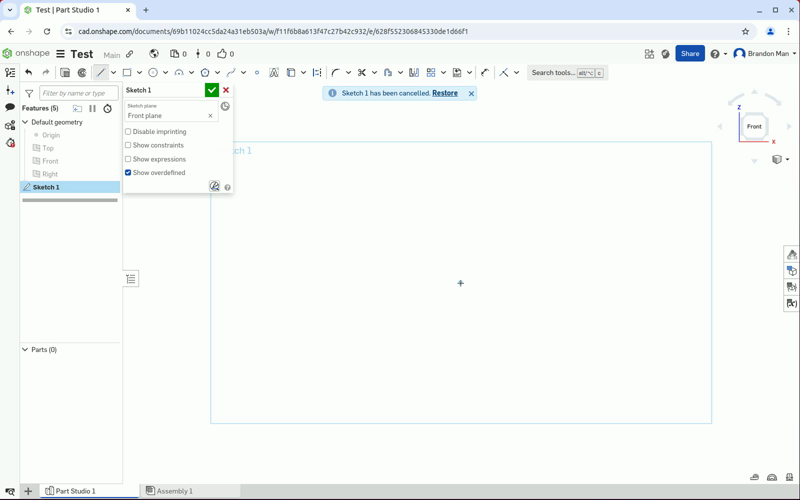
mouse_move(490, 282)
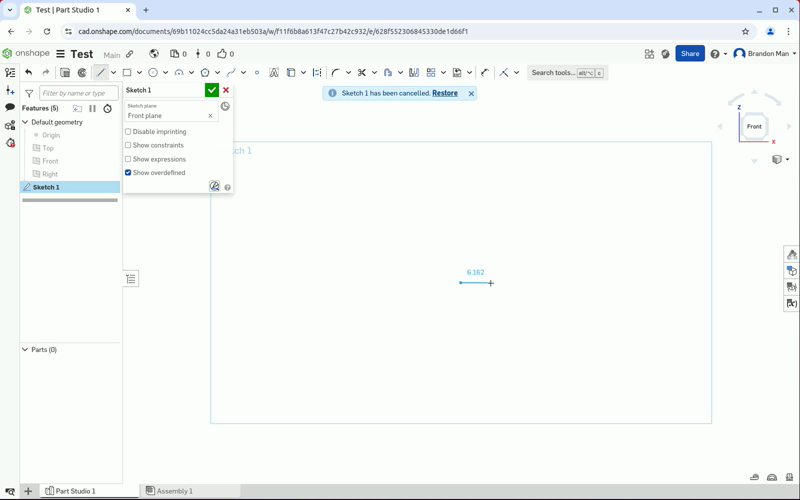
mouse_move(469, 282)
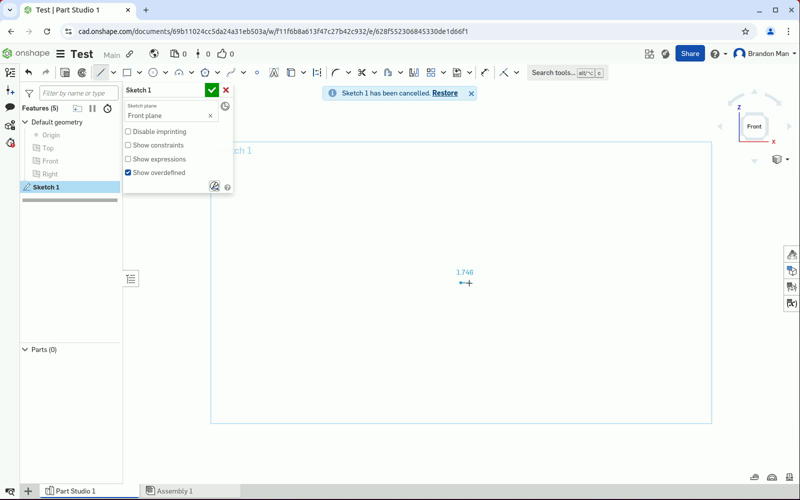
click(469, 282)
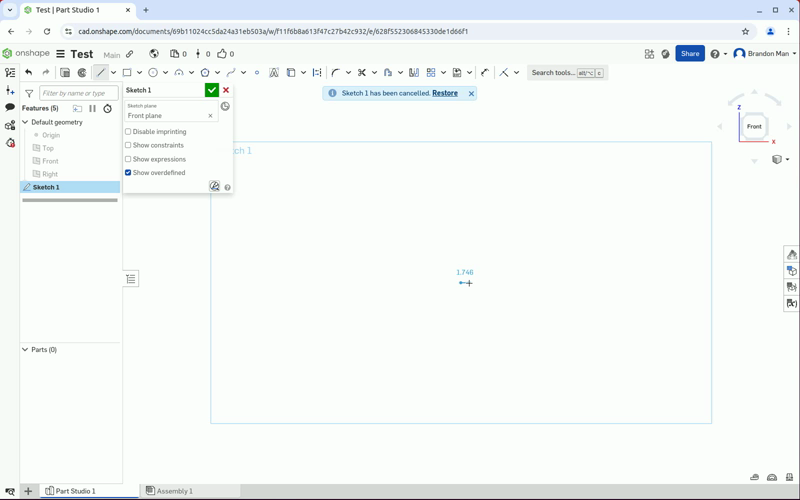
key_up(shift)
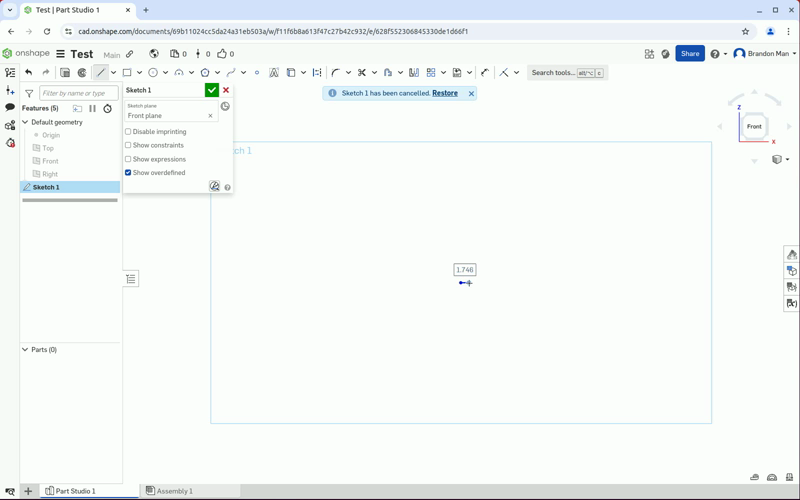
key_down(shift)
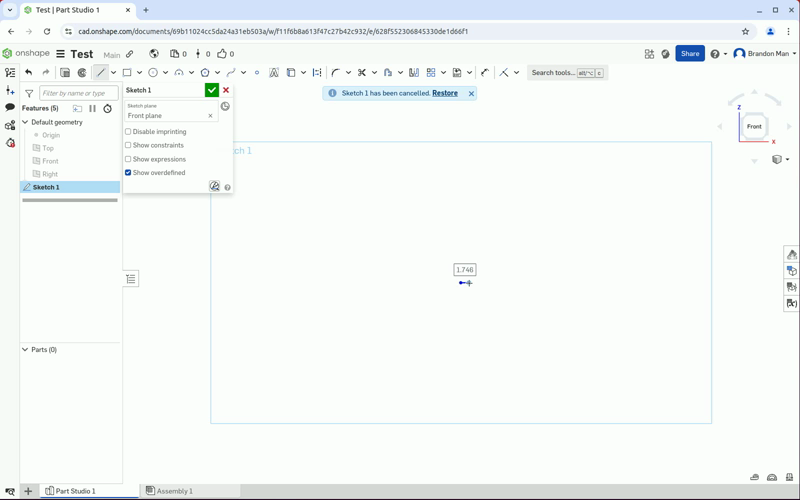
mouse_move(469, 170)
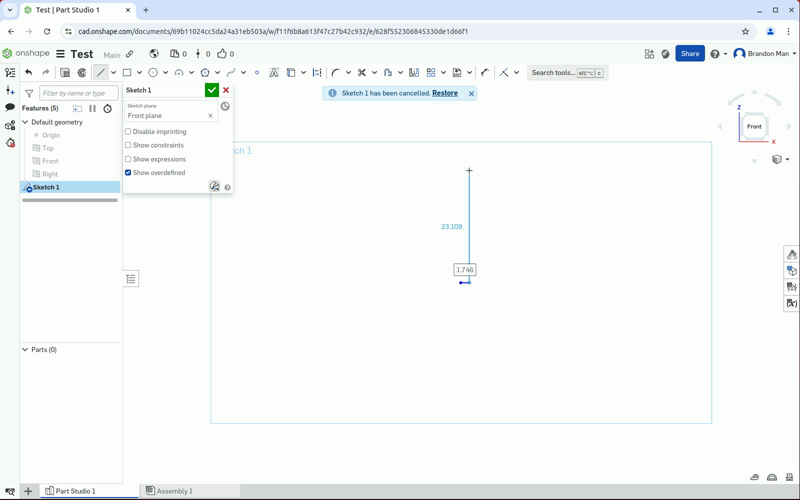
click(469, 170)
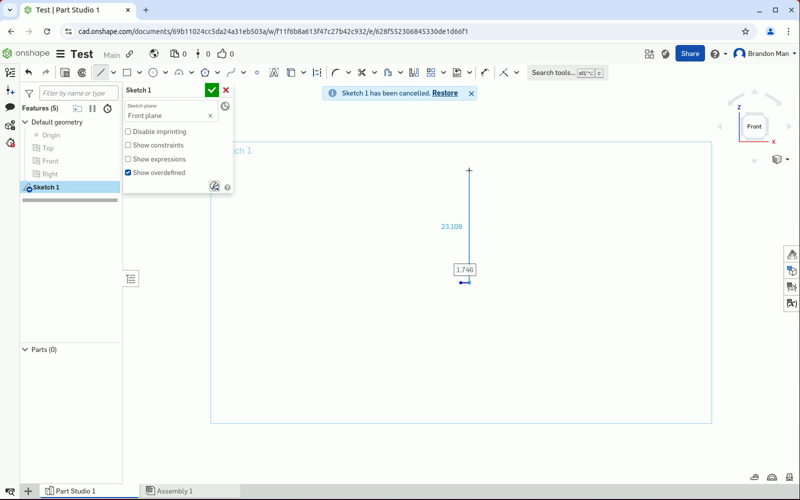
key_up(shift)
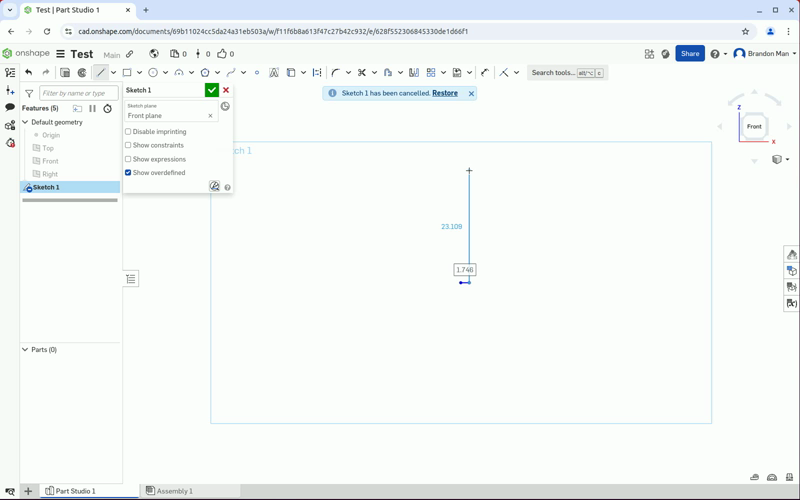
key_down(shift)
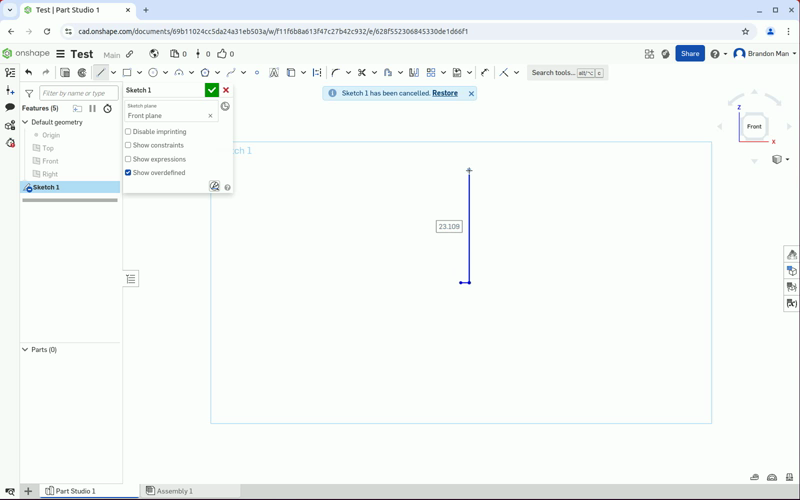
mouse_move(499, 170)
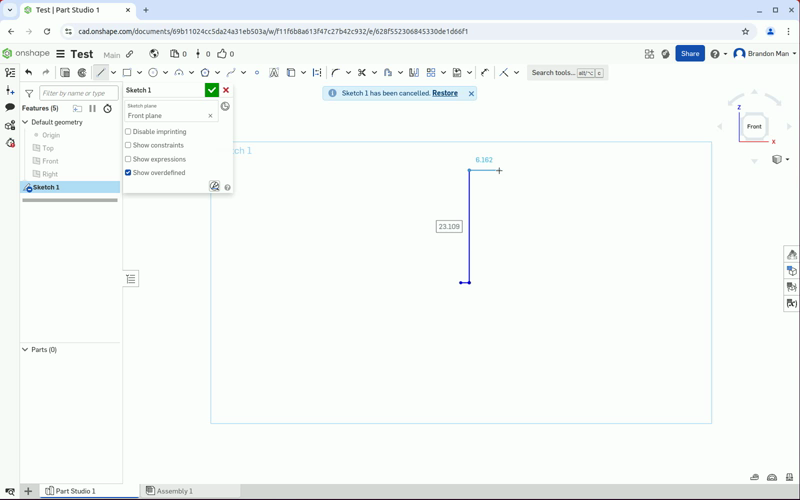
mouse_move(460, 170)
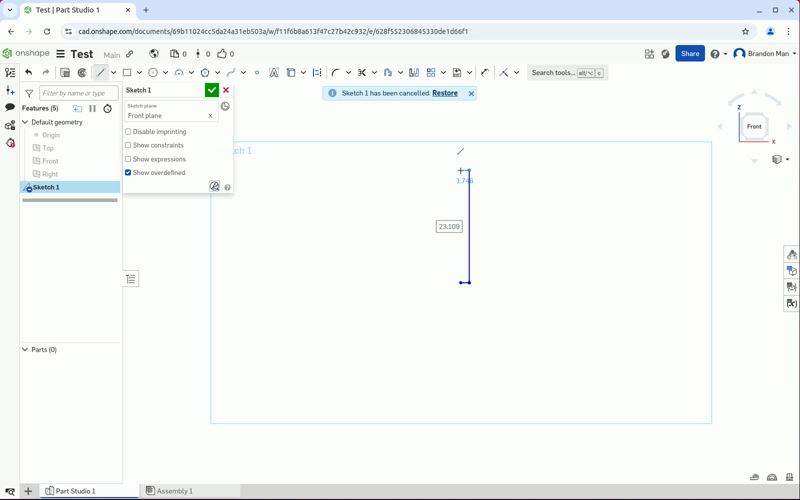
click(460, 170)
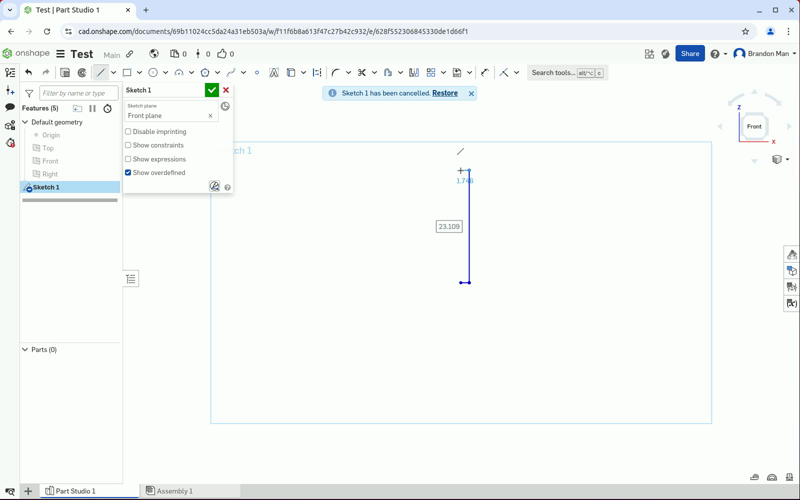
key_up(shift)
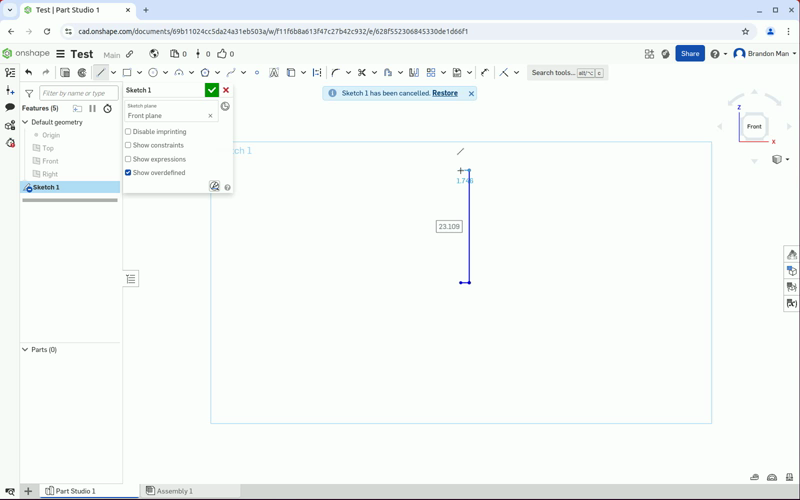
key_down(shift)
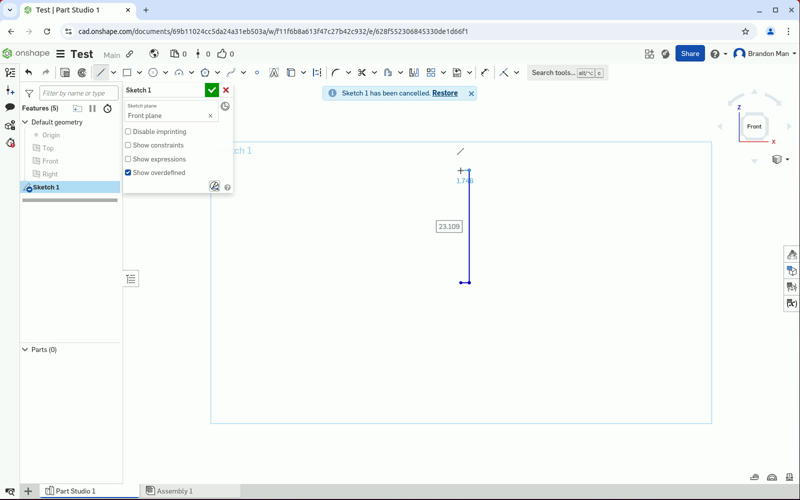
mouse_move(460, 282)
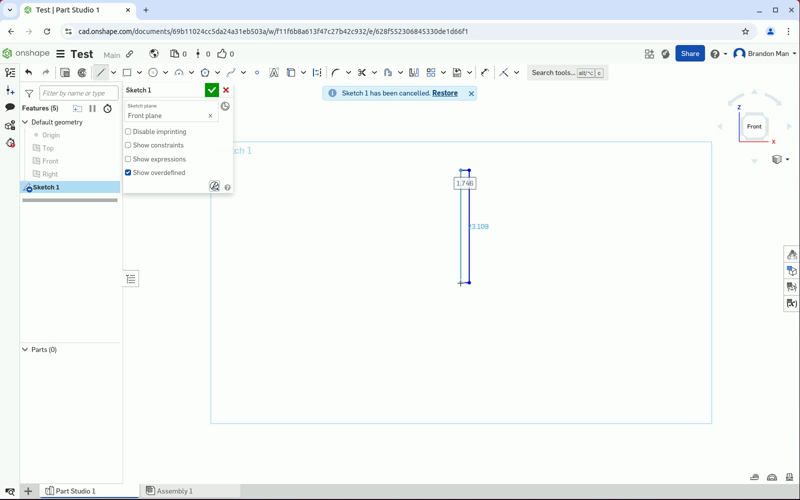
key_up(shift)
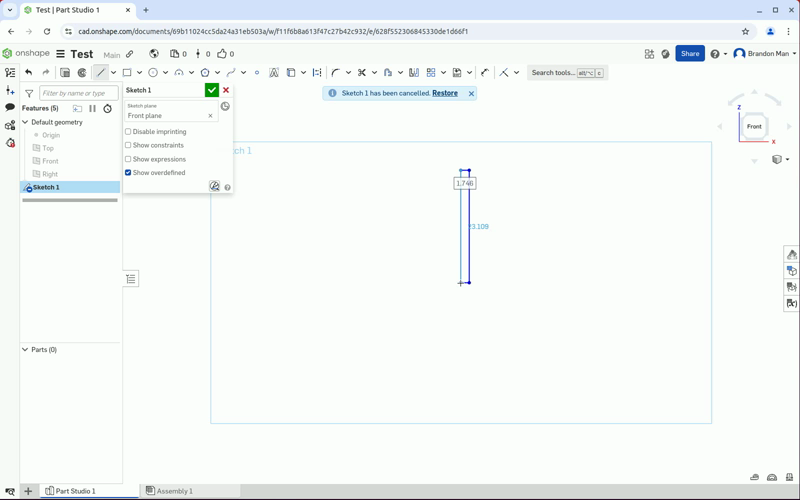
click(460, 282)
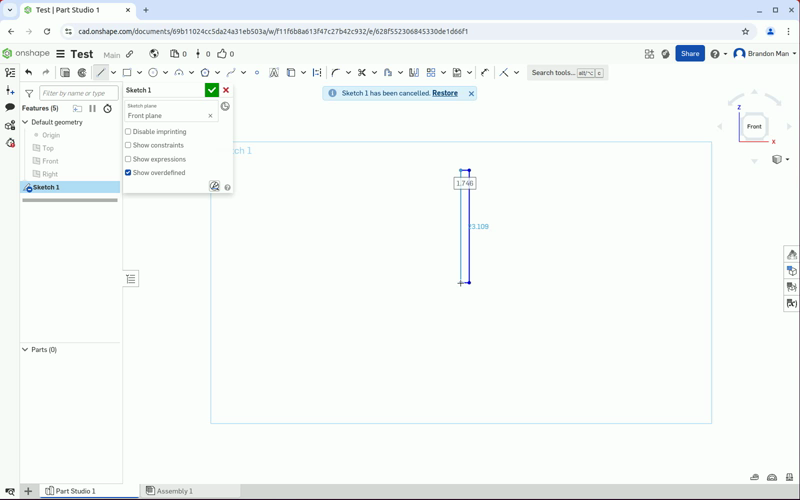
key(esc)
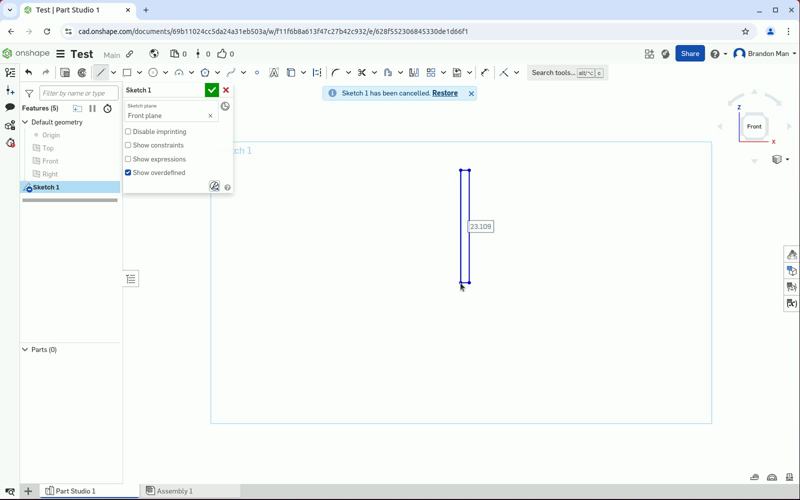
mouse_move(463, 241)
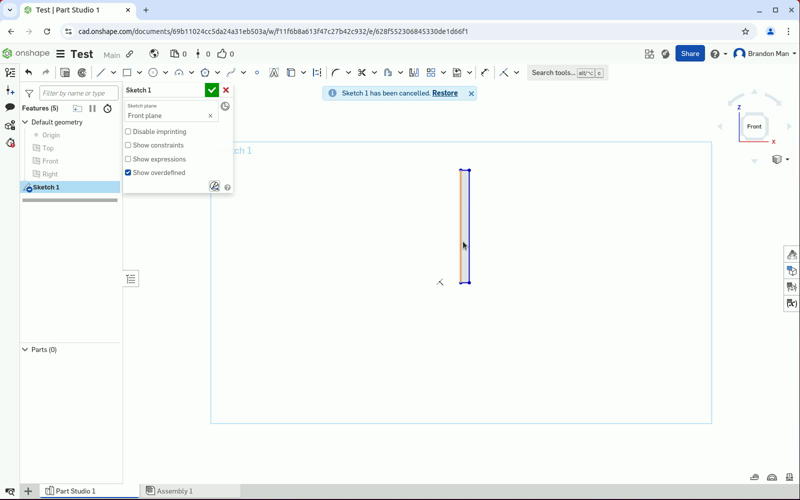
scroll(6)
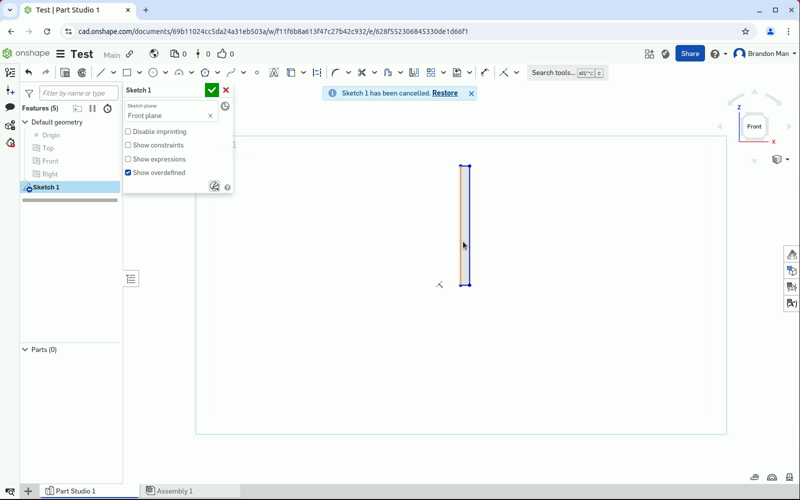
scroll(6)
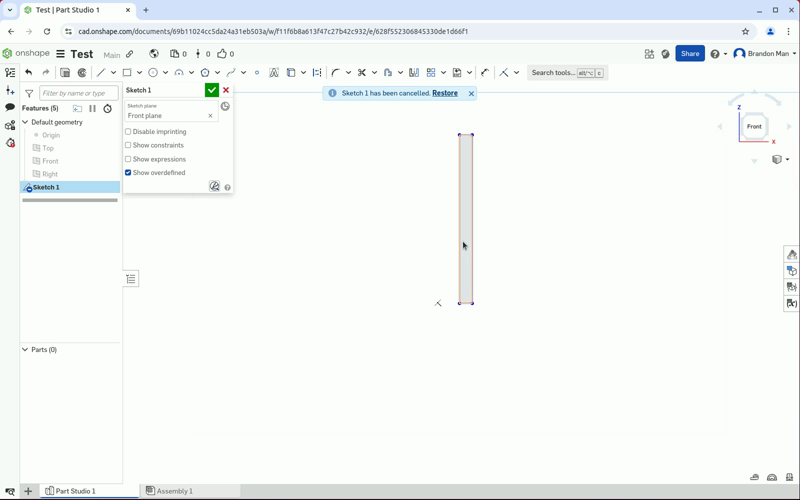
scroll(6)
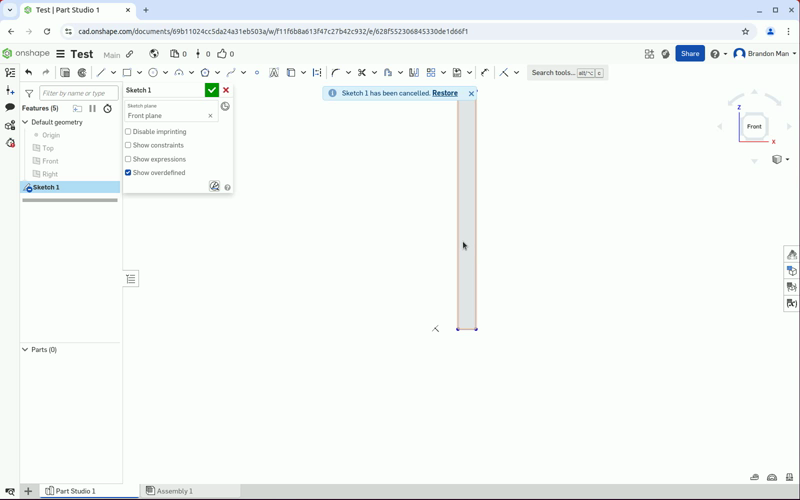
scroll(6)
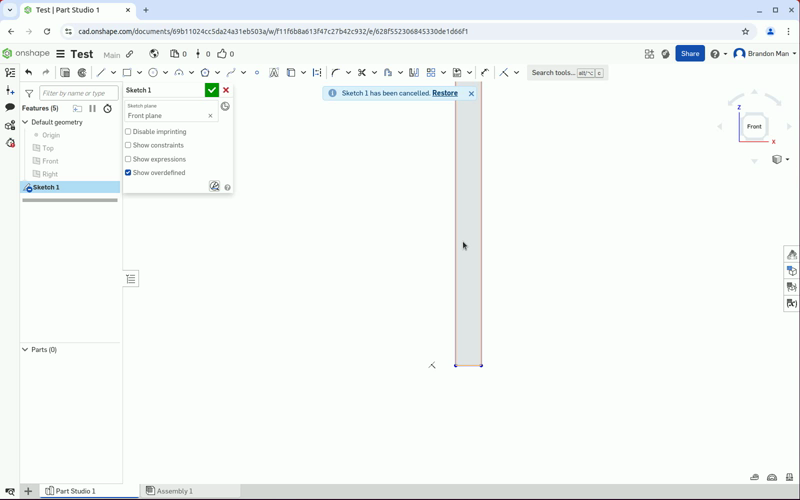
scroll(6)
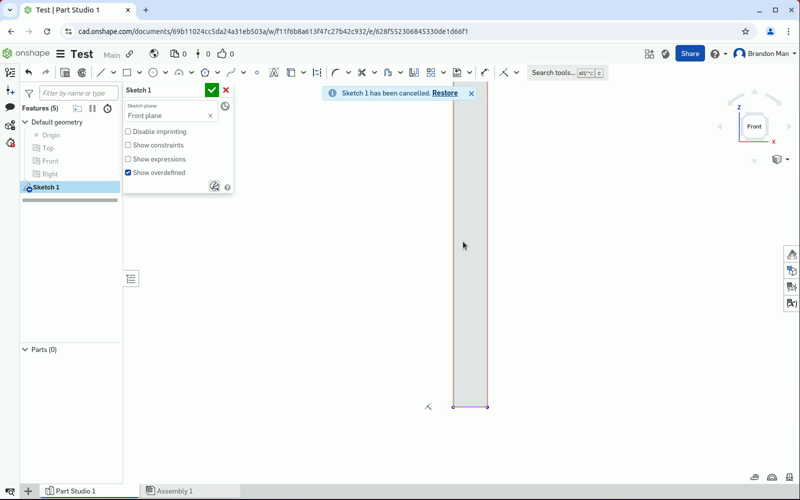
scroll(6)
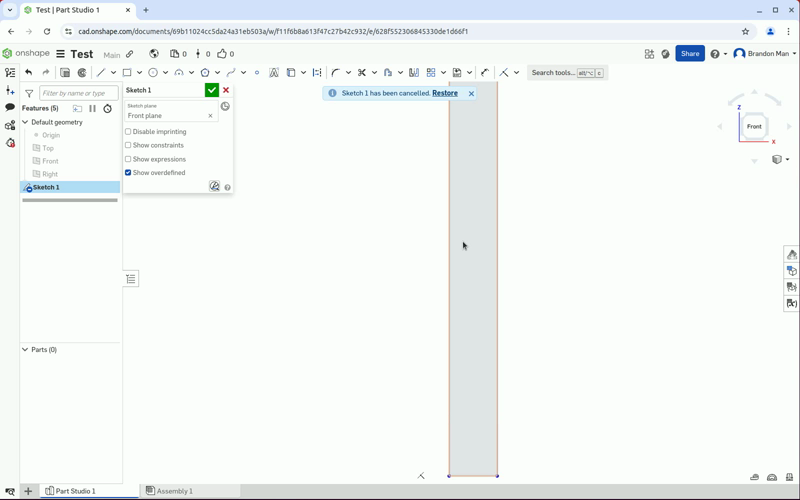
scroll(6)
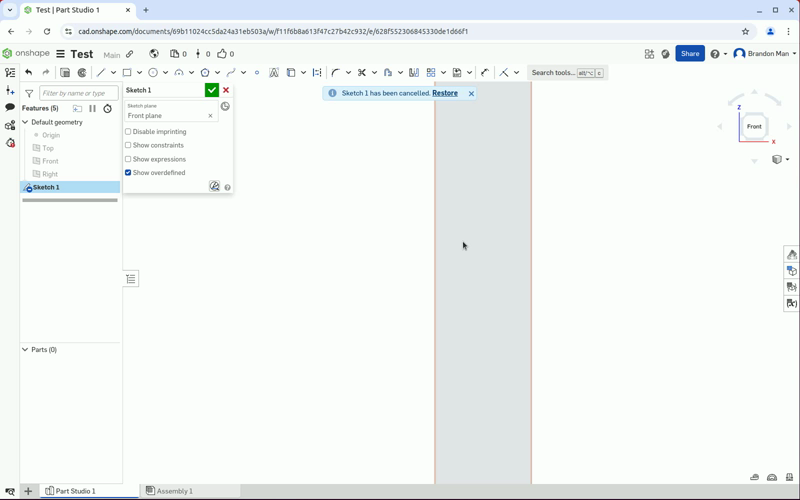
click(463, 241)
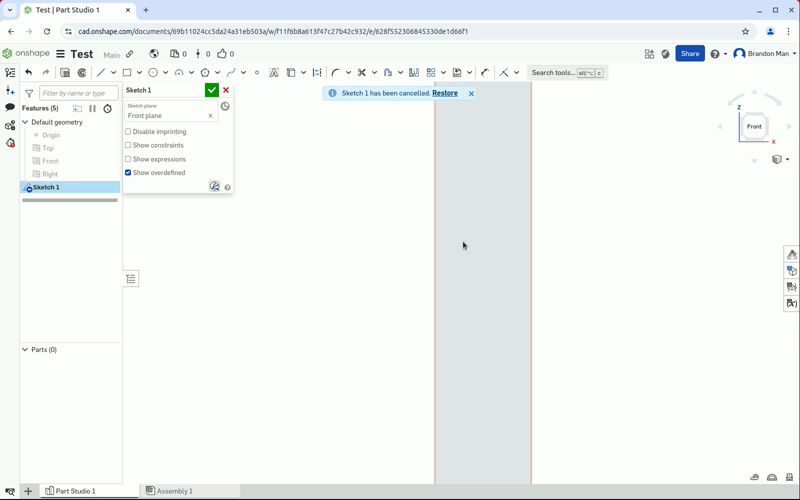
scroll(-6)
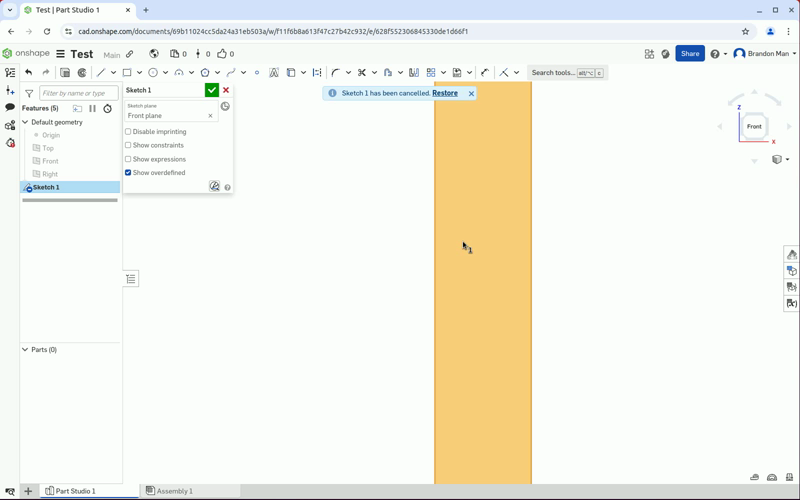
scroll(-6)
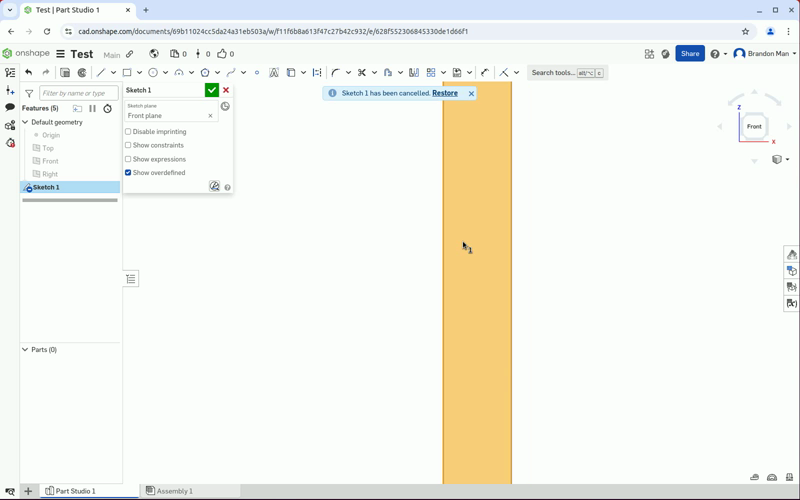
scroll(-6)
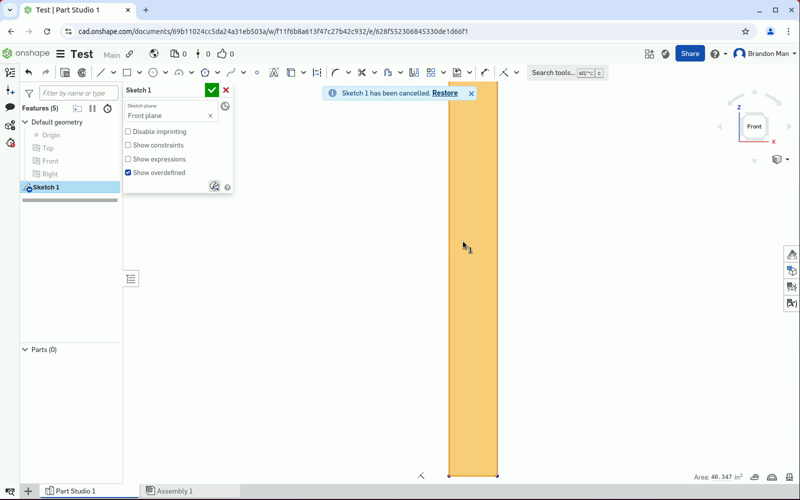
scroll(-6)
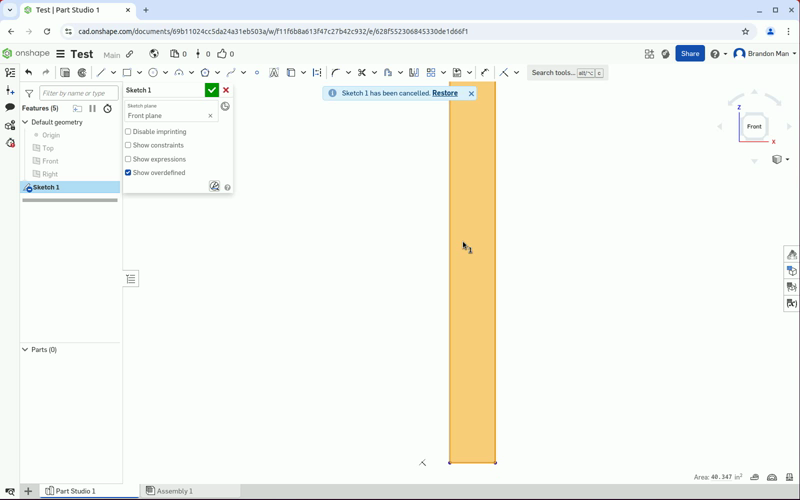
scroll(-6)
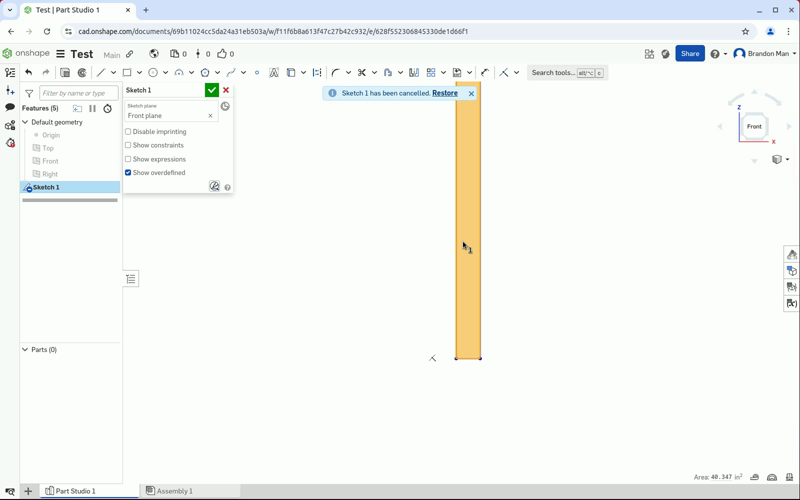
scroll(-6)
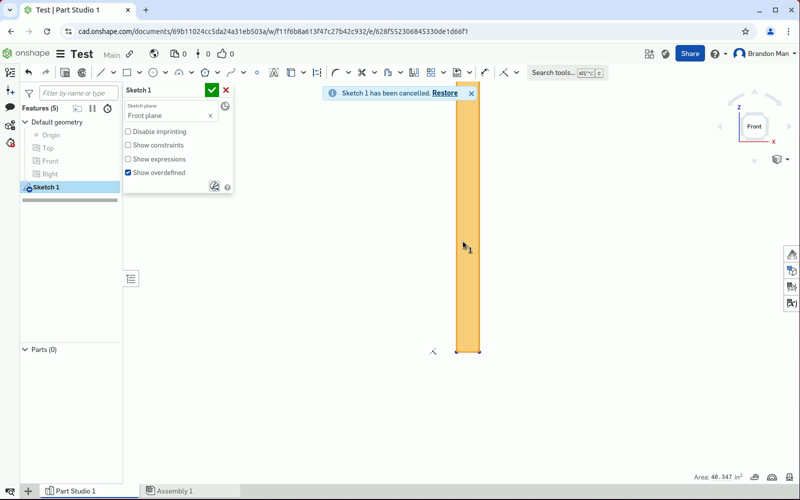
scroll(-6)
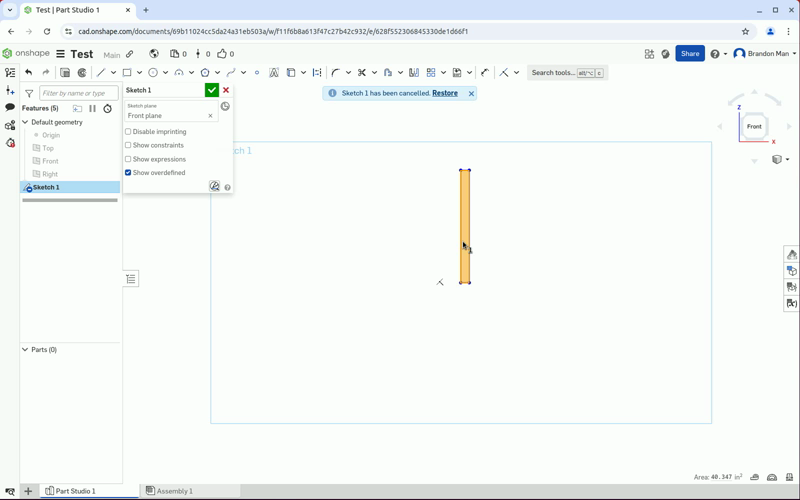
mouse_move(73, 352)
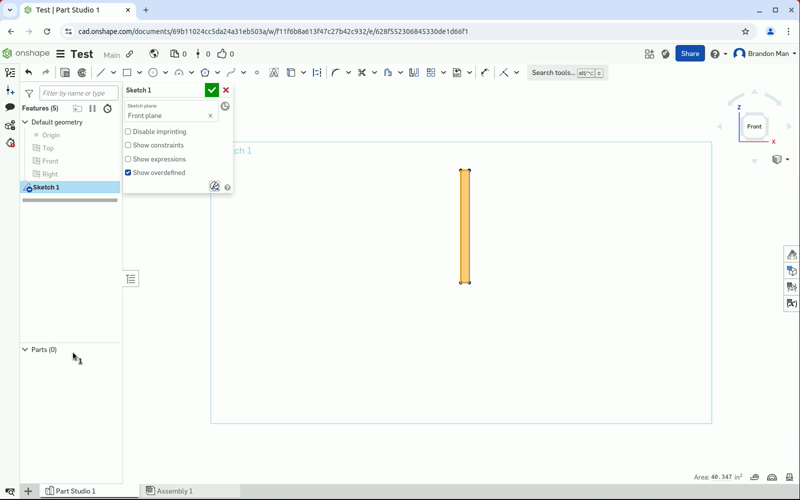
key(shift+y)
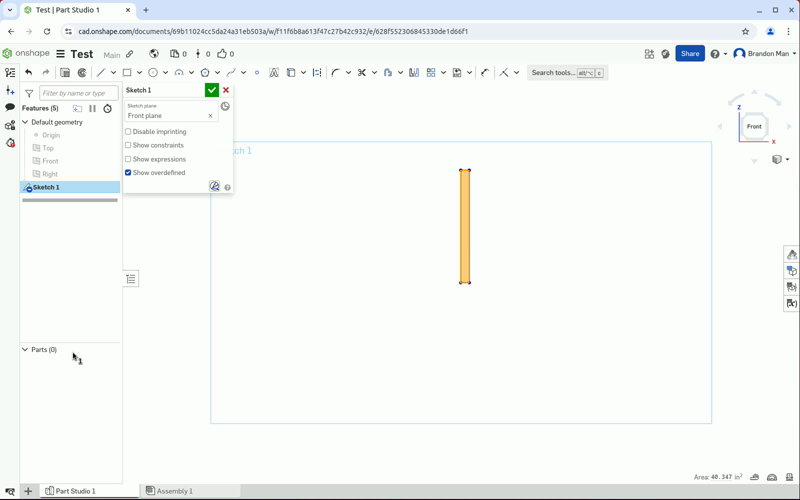
key(shift+e)
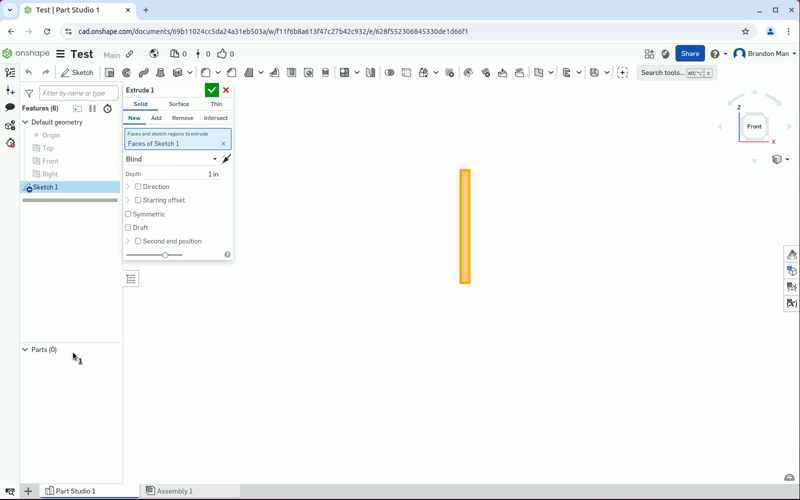
mouse_move(143, 106)
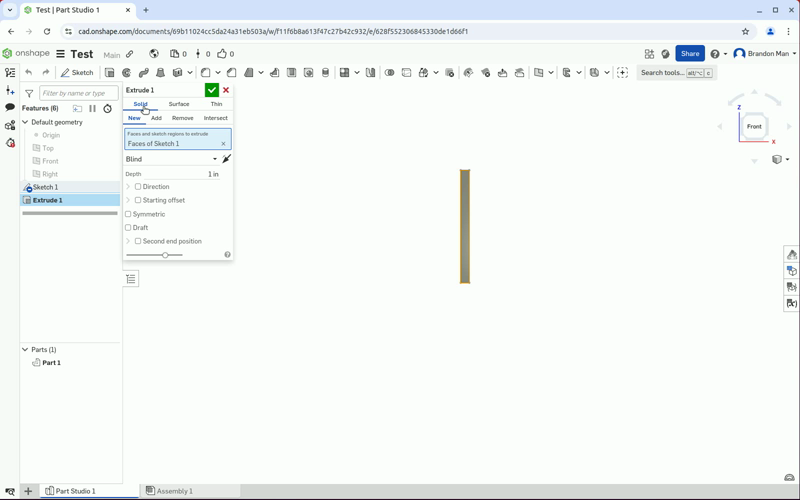
click(143, 106)
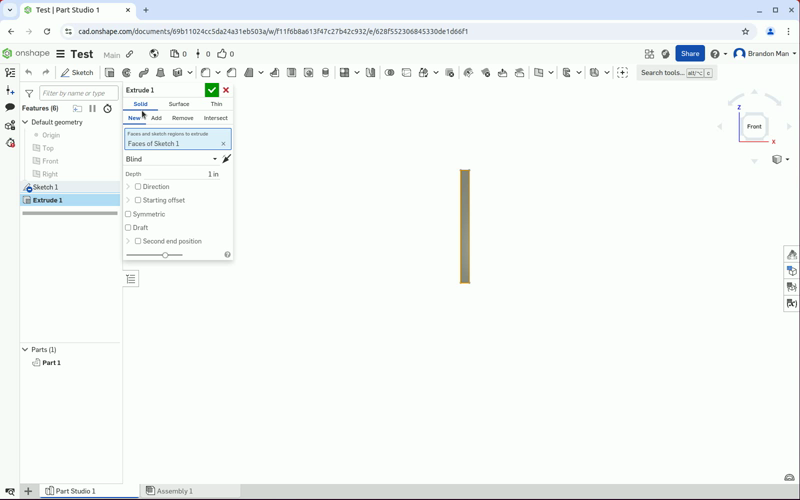
mouse_move(137, 120)
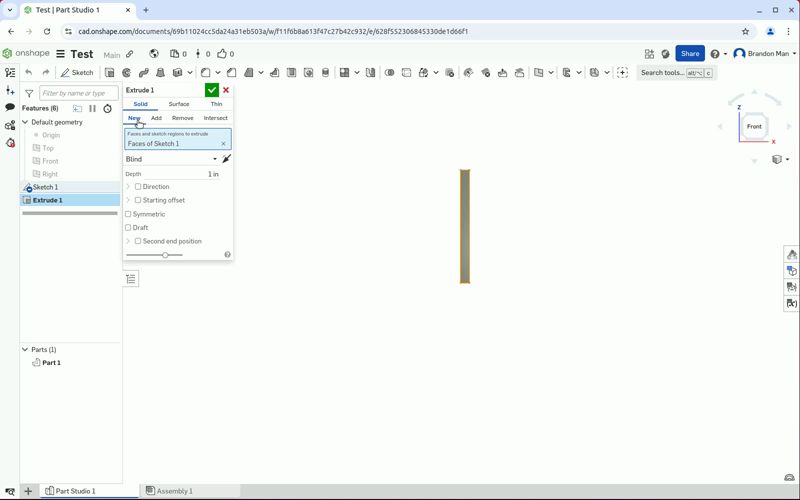
click(137, 120)
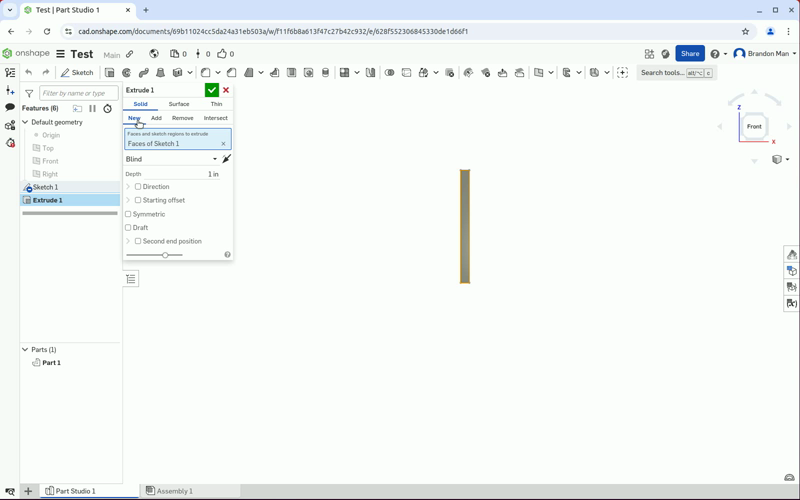
key(tab, 4)
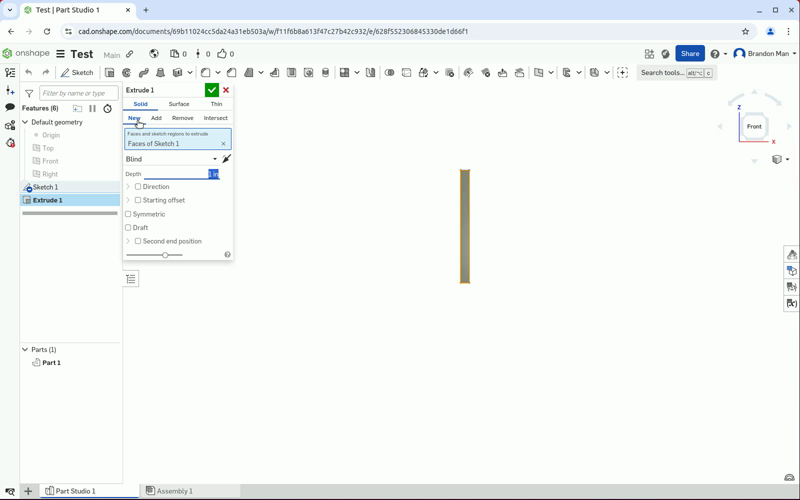
text(1.204)
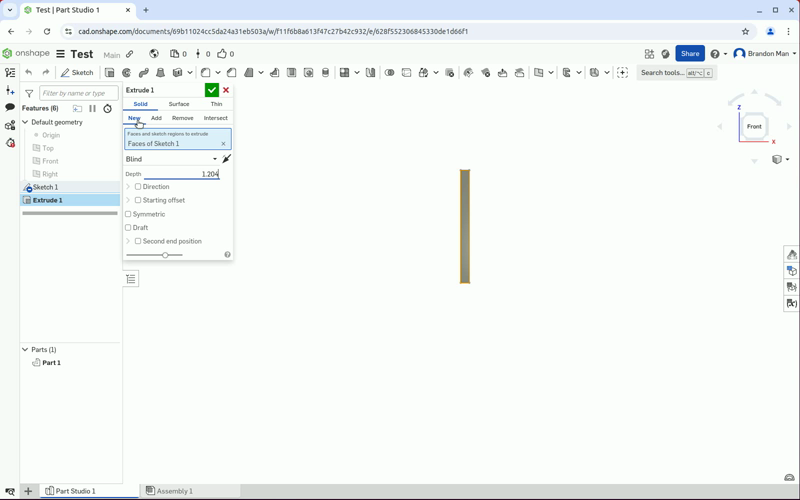
key(enter)
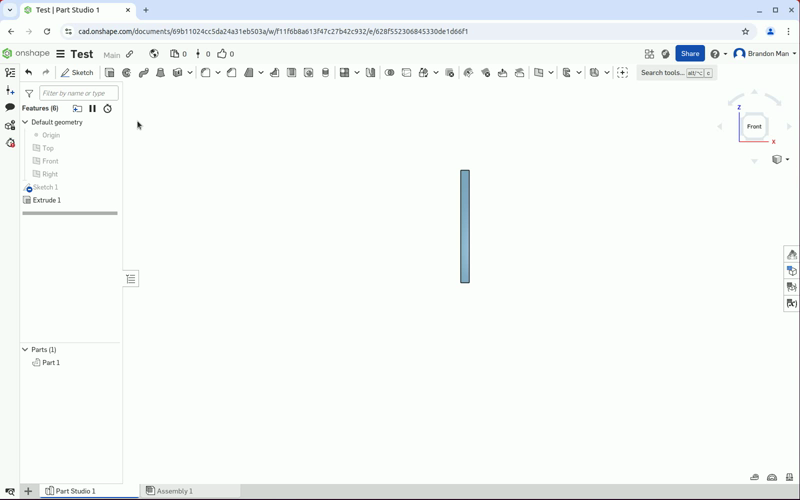
key(shift+h)
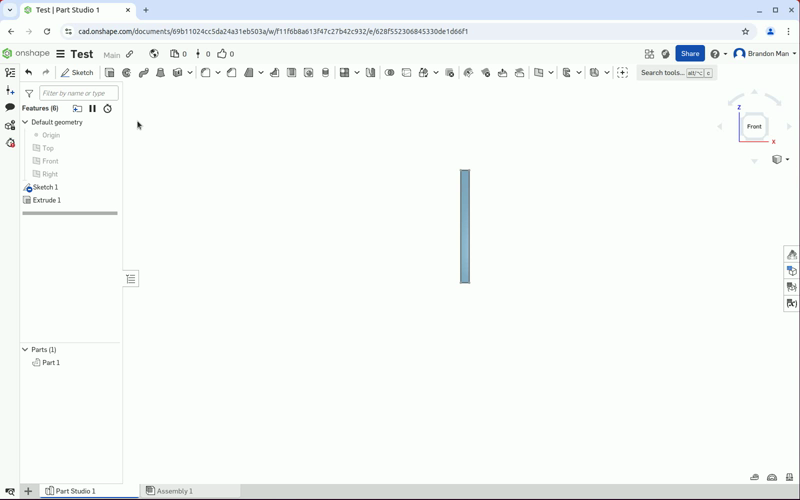
key(shift+h)
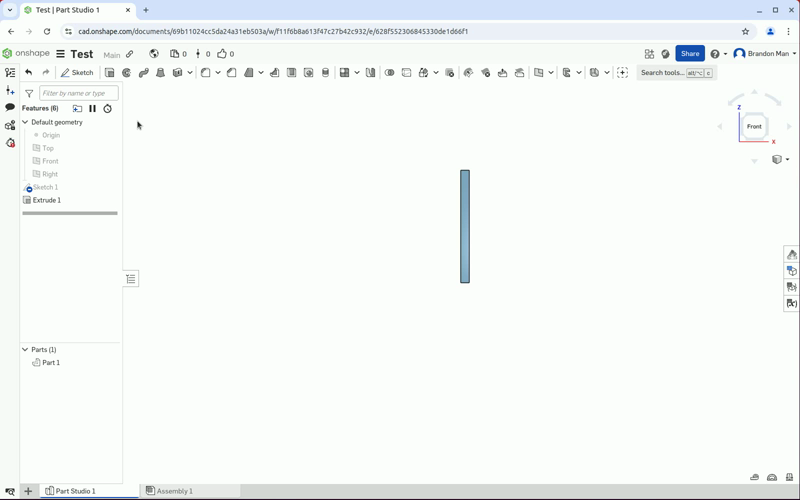
mouse_move(73, 189)
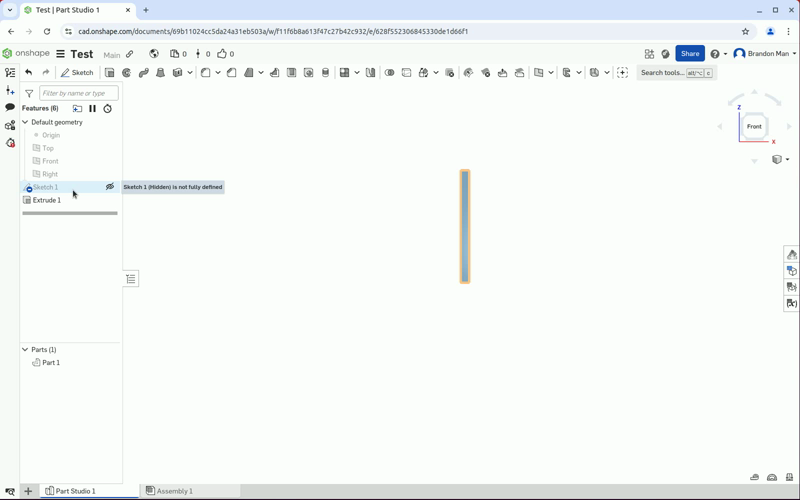
click(73, 189)
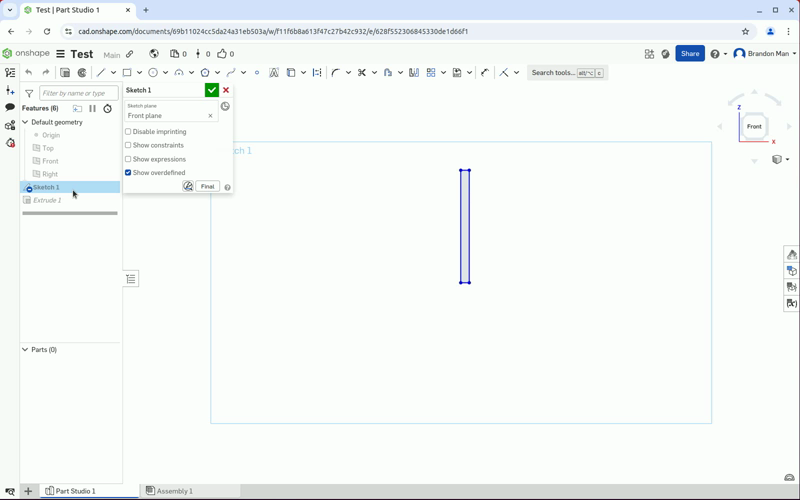
mouse_move(229, 92)
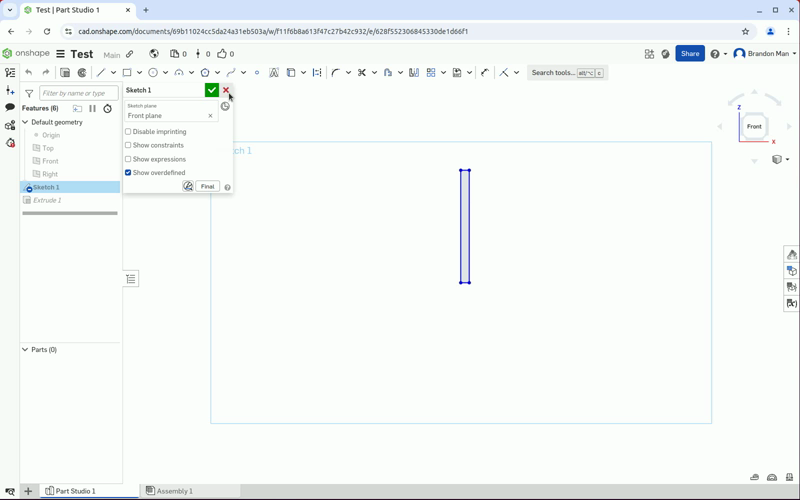
click(229, 92)
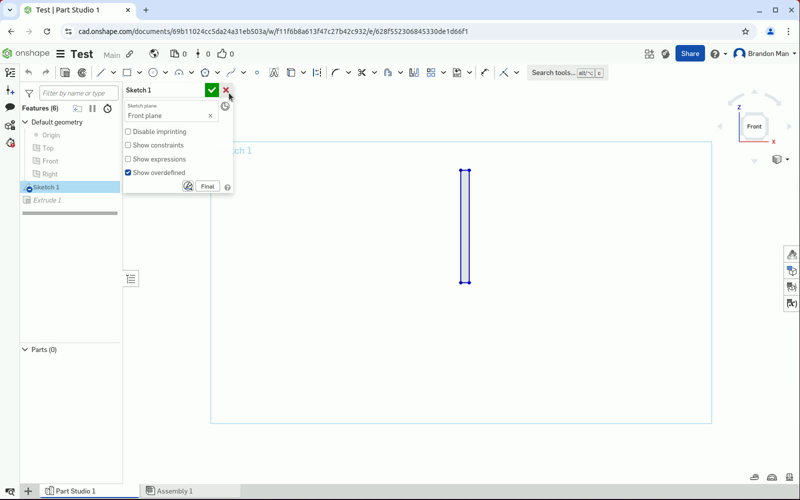
key(shift+s)
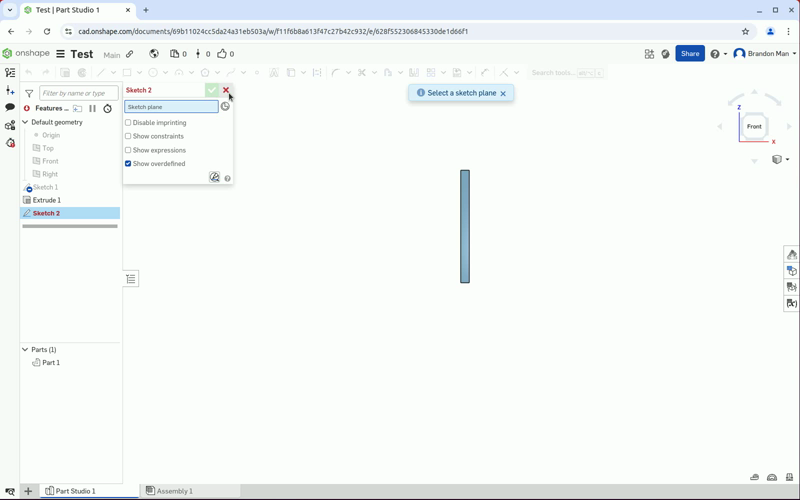
mouse_move(73, 163)
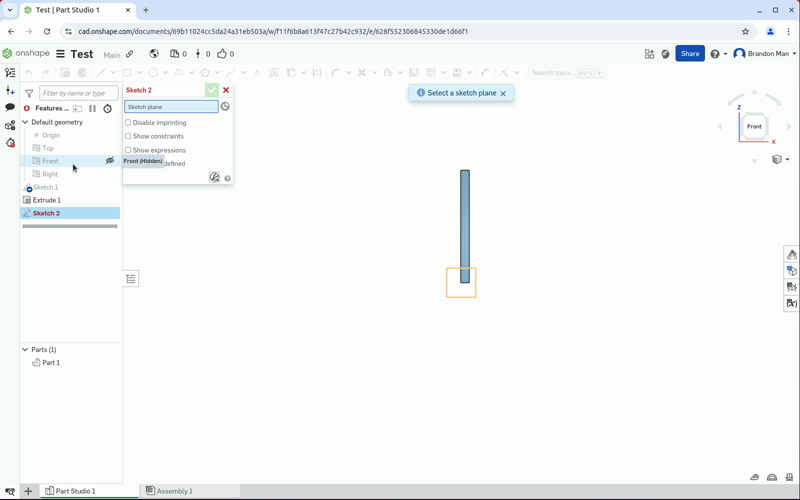
click(73, 163)
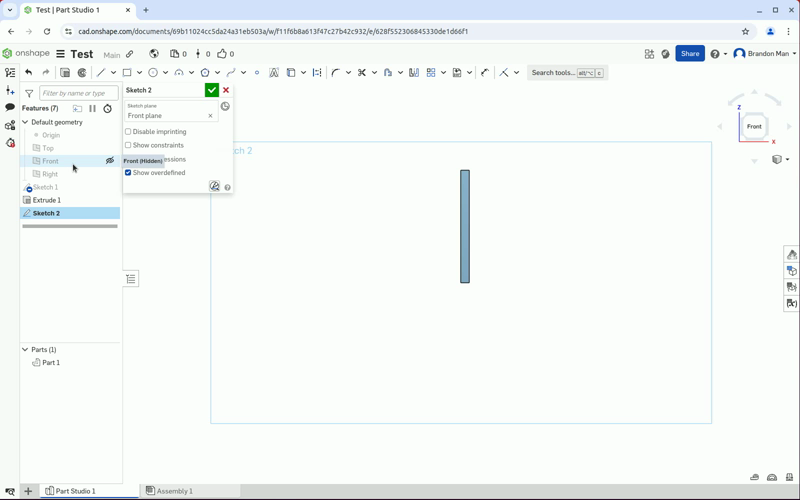
mouse_move(73, 352)
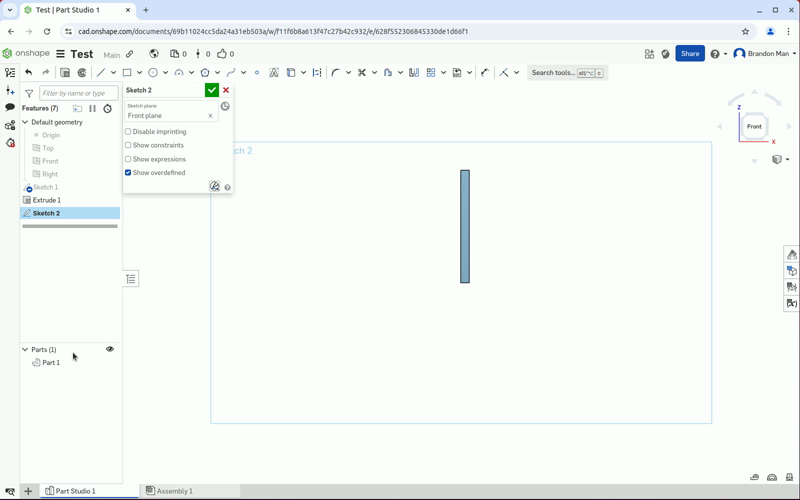
key(y)
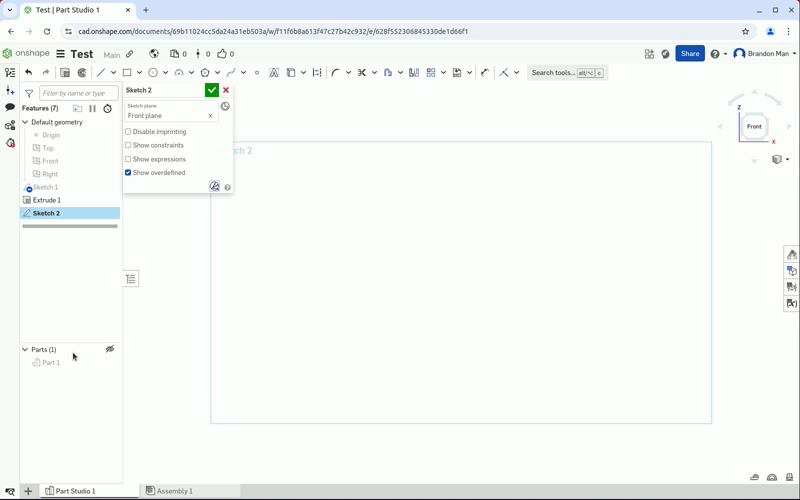
key(l)
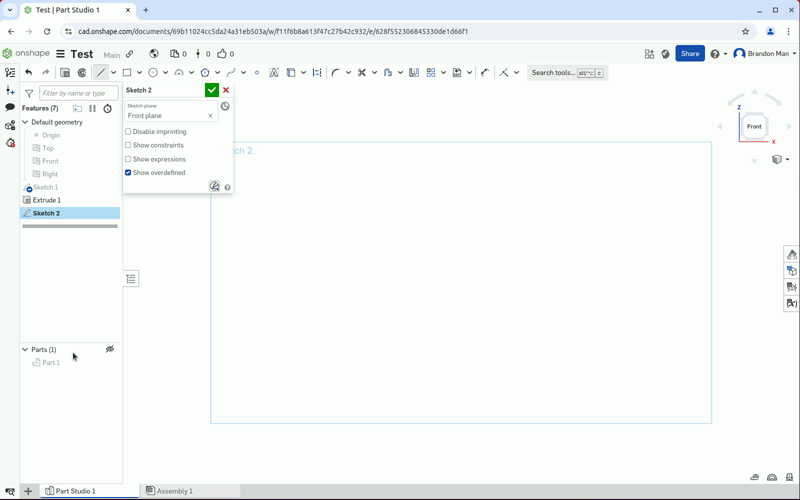
key_down(shift)
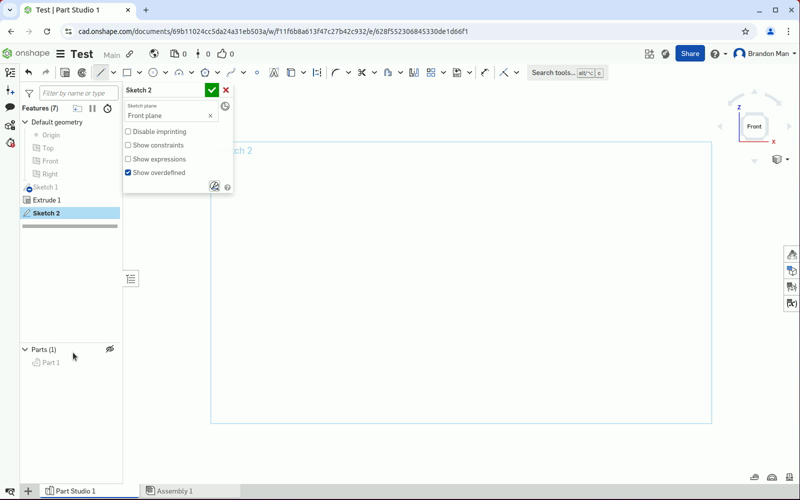
mouse_move(470, 282)
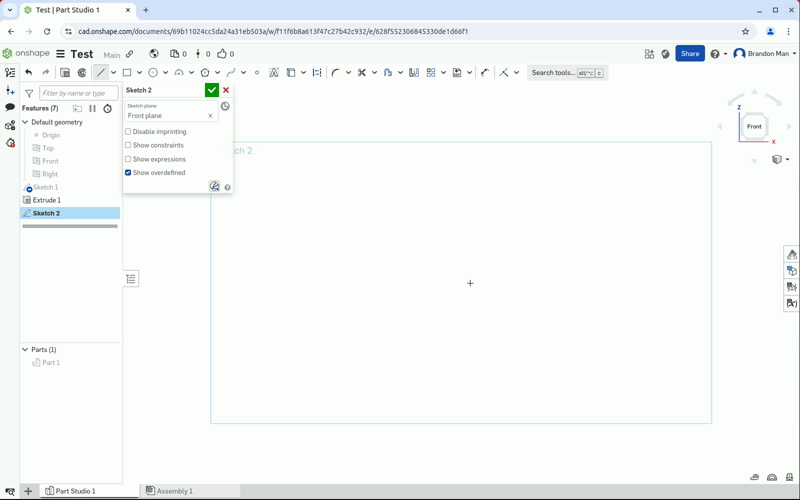
click(470, 282)
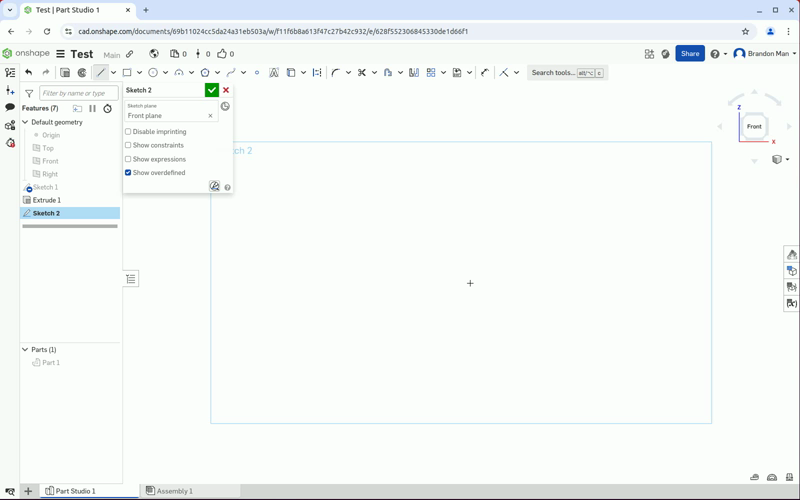
key_up(shift)
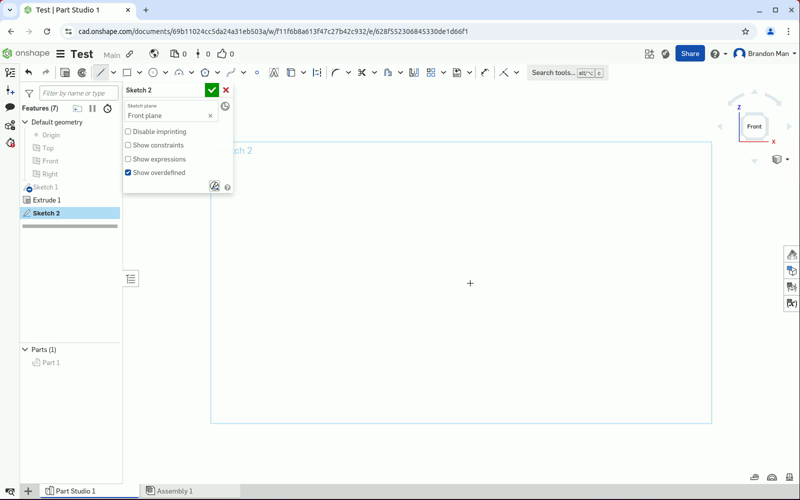
key_down(shift)
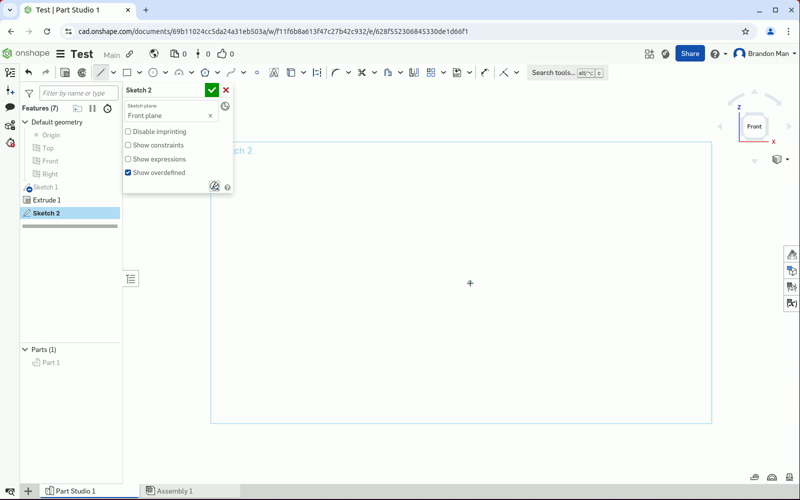
mouse_move(500, 282)
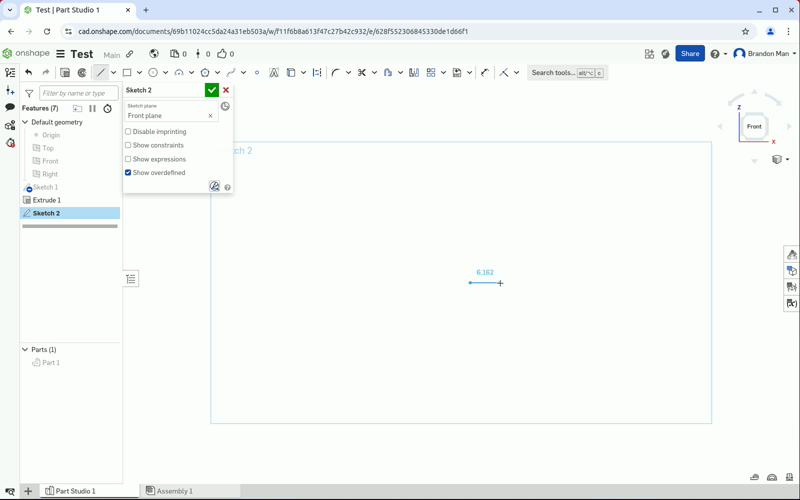
mouse_move(478, 282)
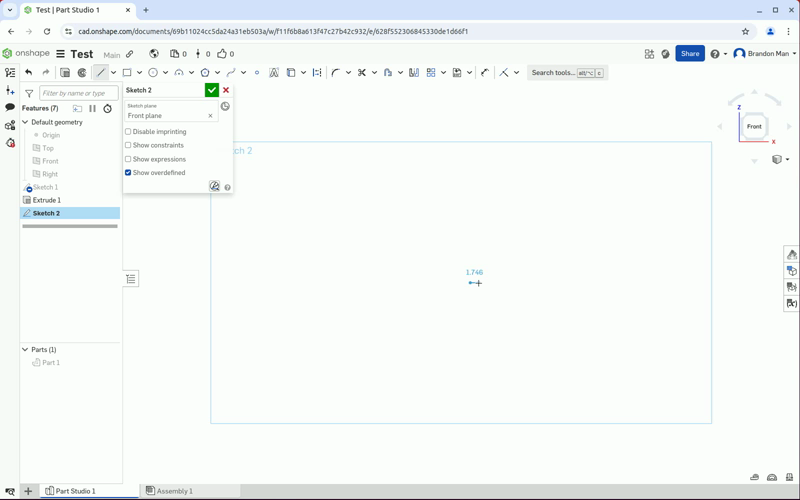
click(478, 282)
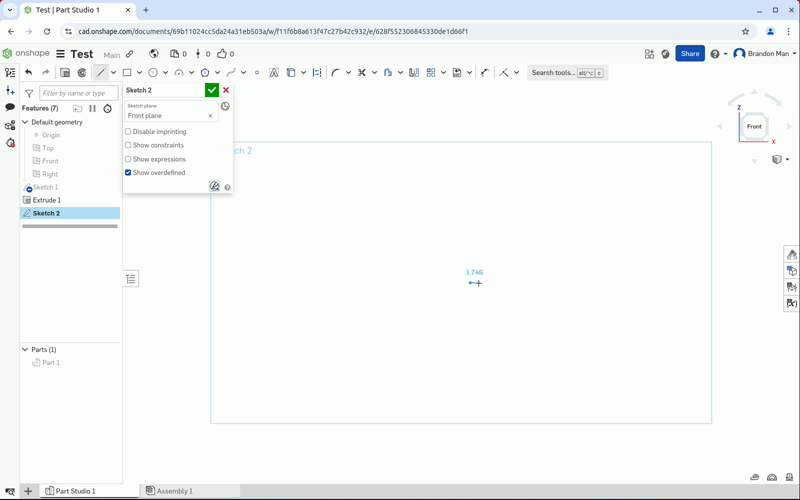
key_up(shift)
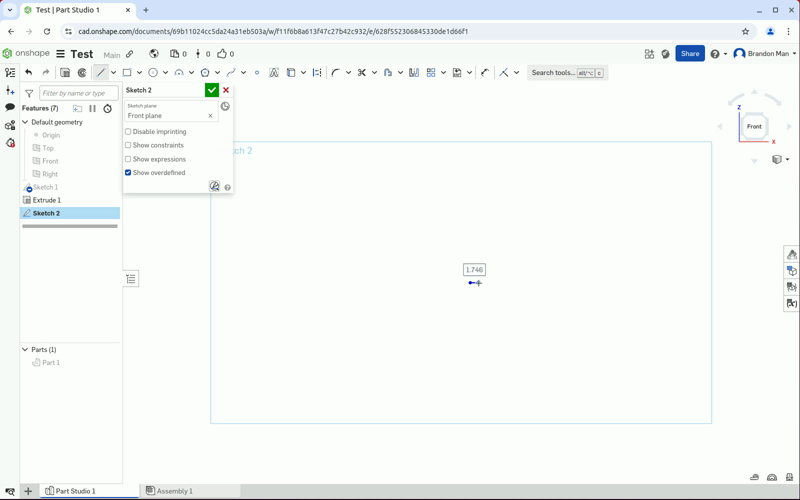
key_down(shift)
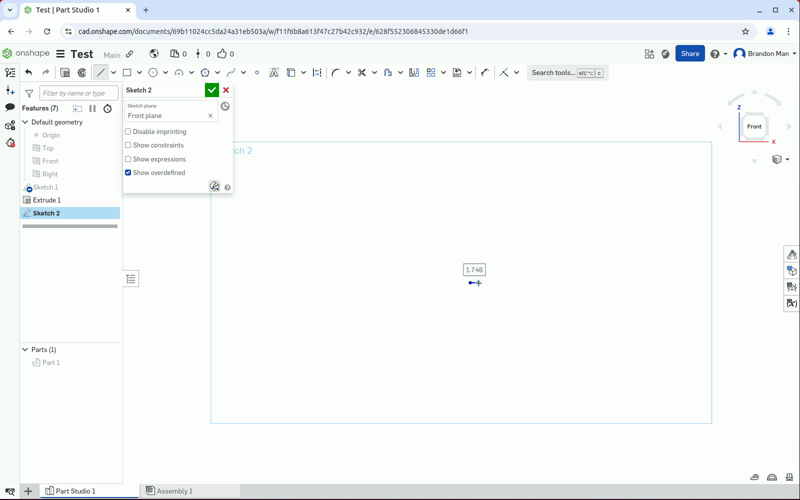
mouse_move(478, 204)
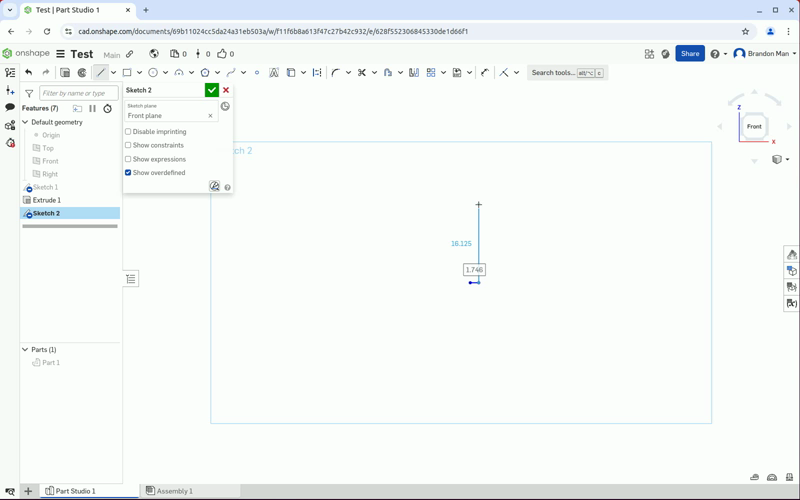
click(478, 204)
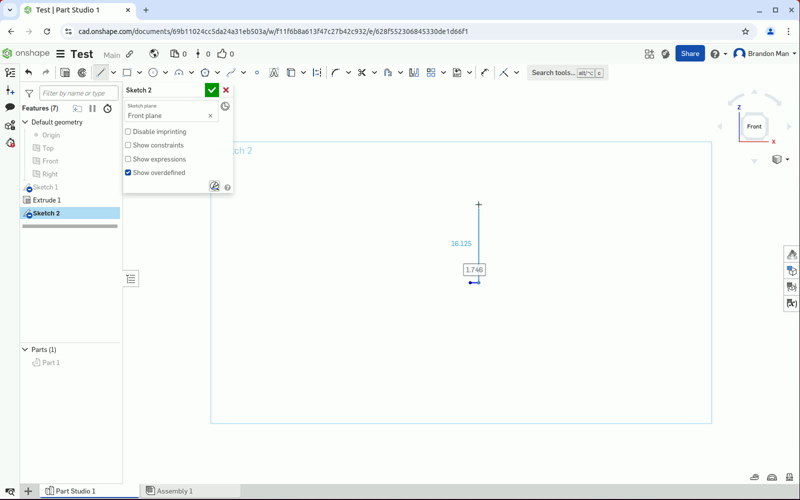
key_up(shift)
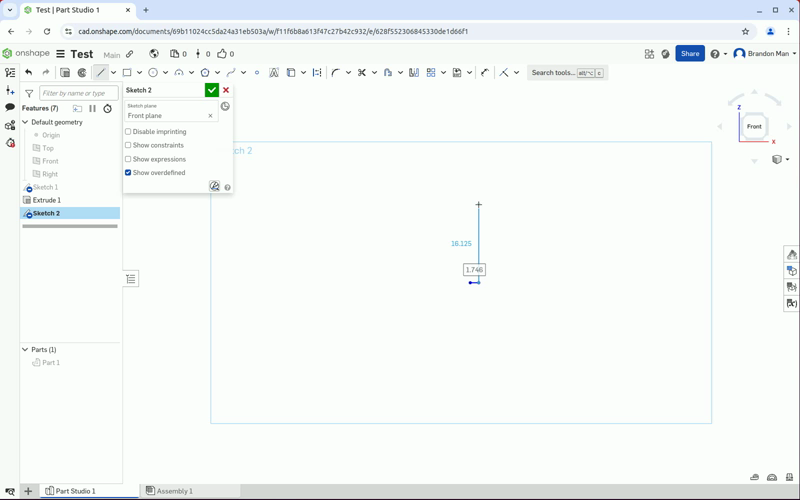
key_down(shift)
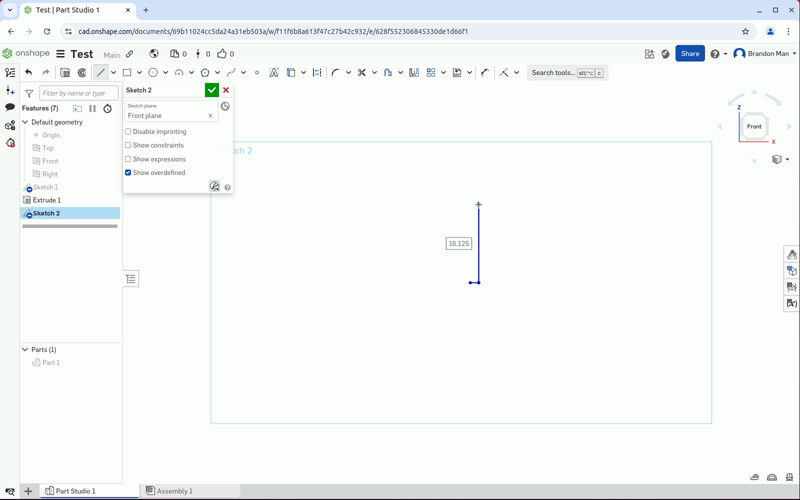
mouse_move(508, 204)
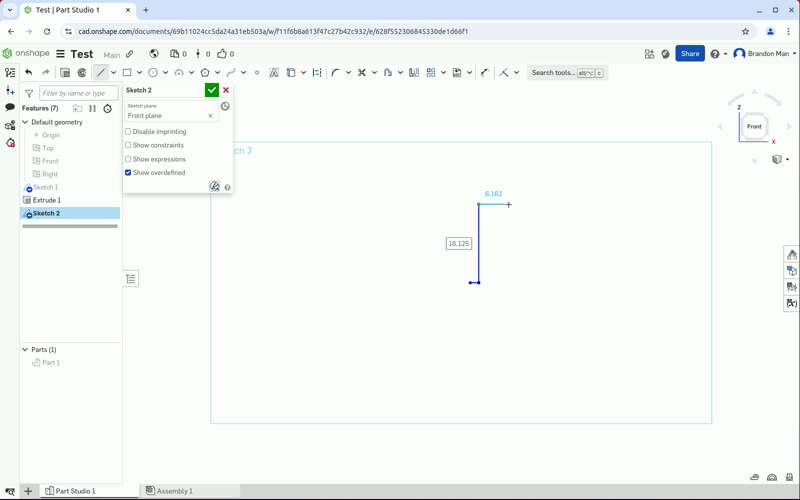
mouse_move(470, 204)
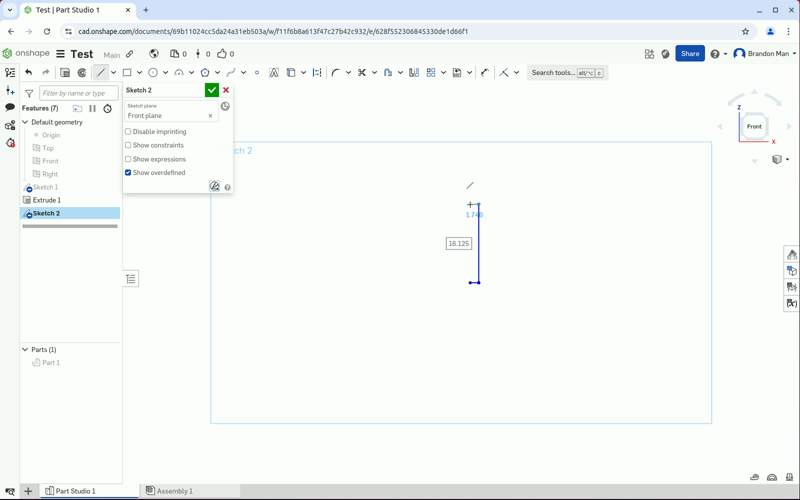
click(470, 204)
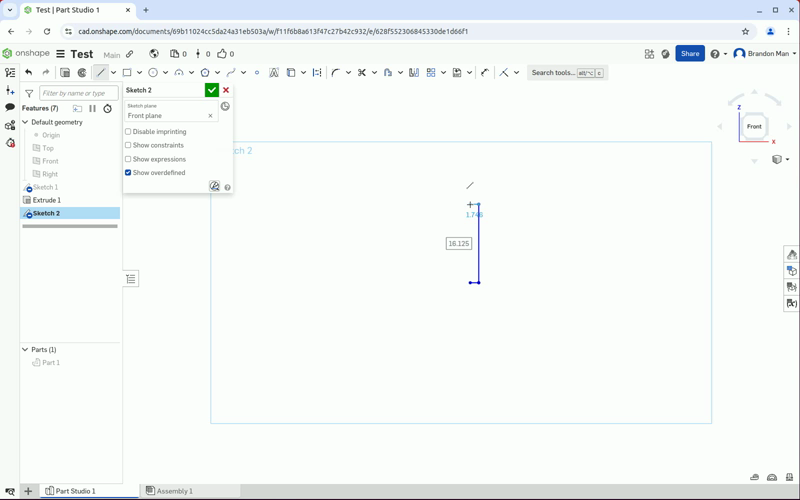
key_up(shift)
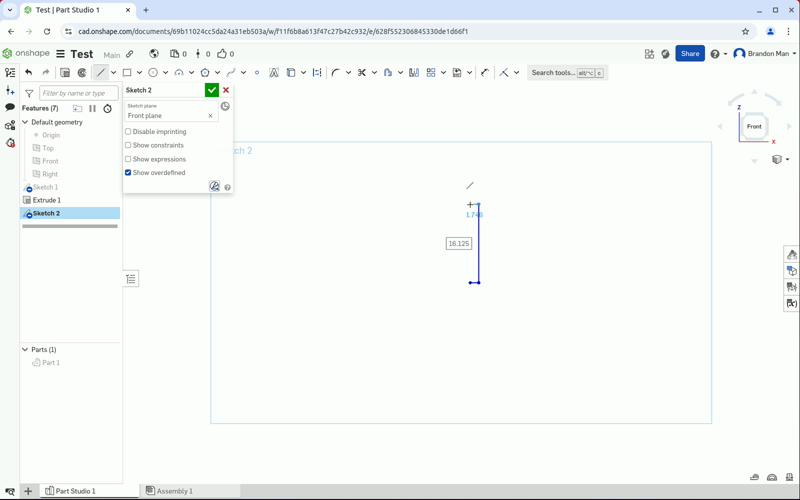
key_down(shift)
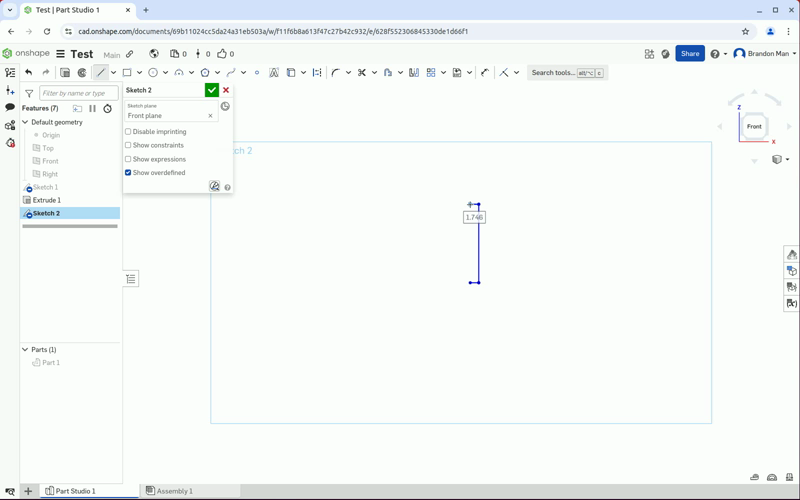
mouse_move(470, 282)
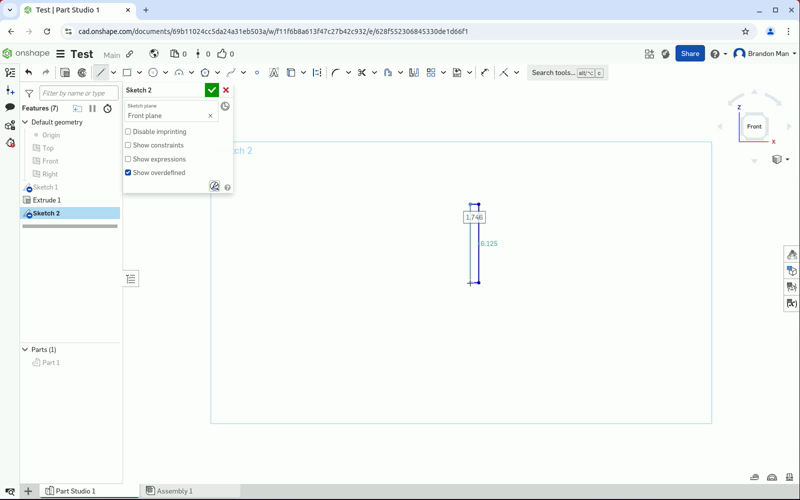
key_up(shift)
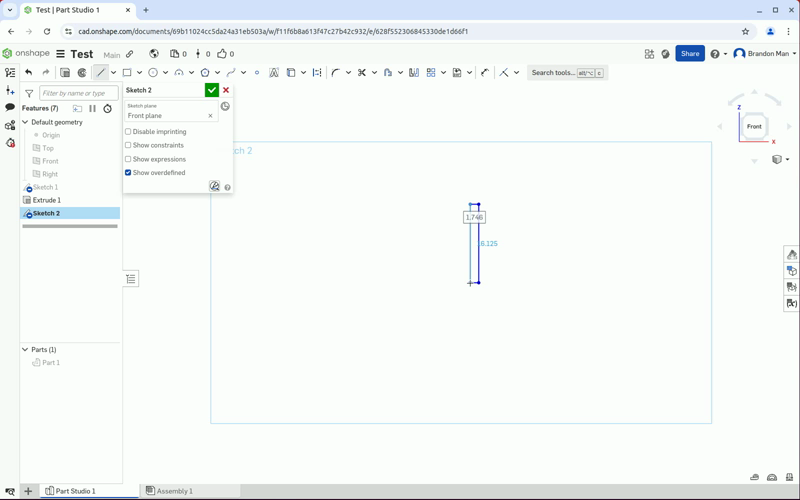
click(470, 282)
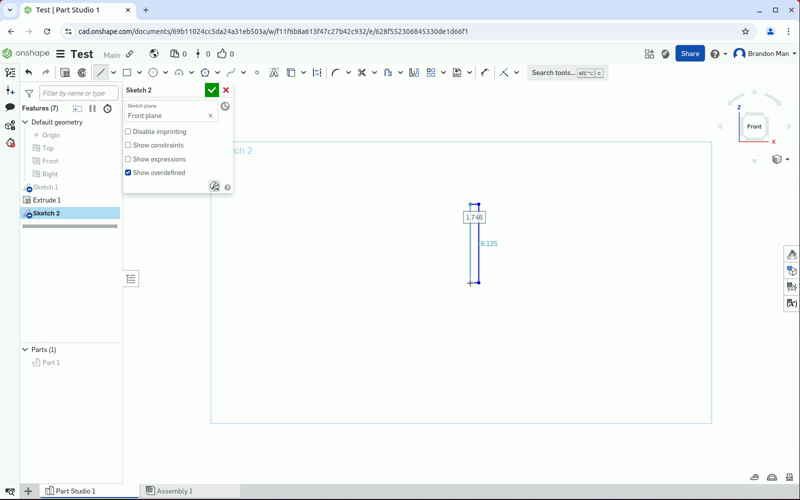
key(esc)
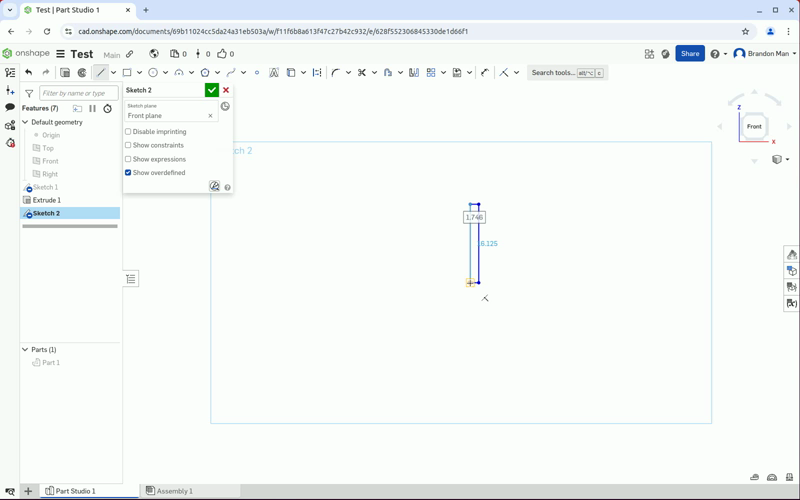
mouse_move(472, 213)
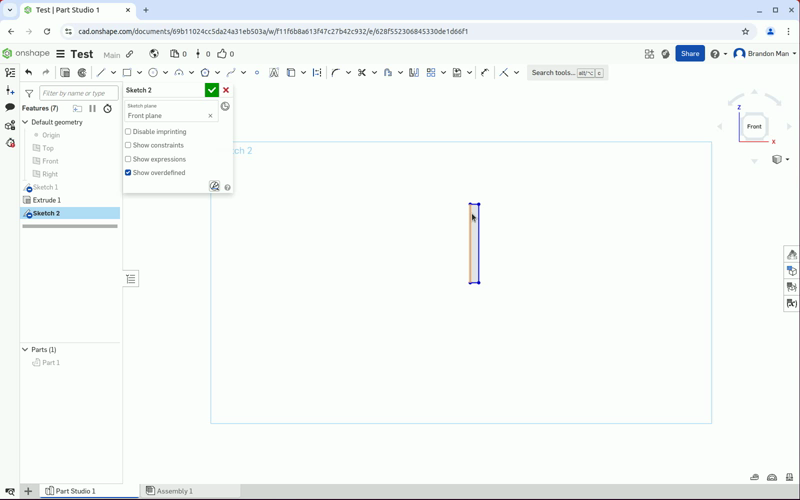
scroll(6)
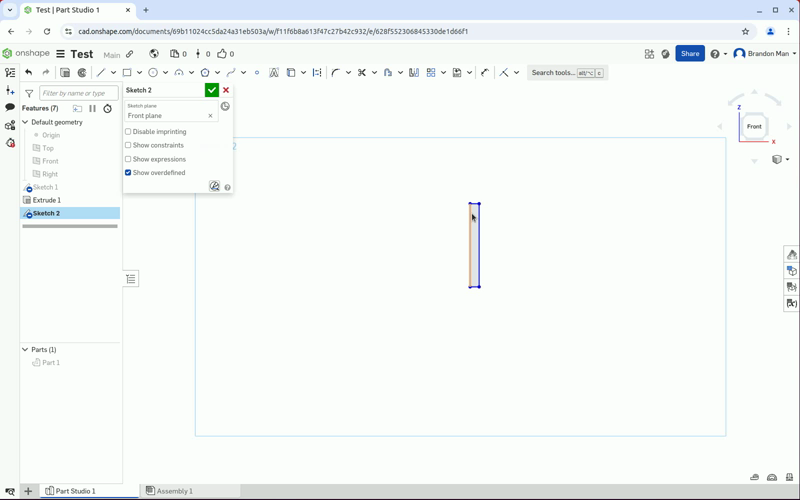
scroll(6)
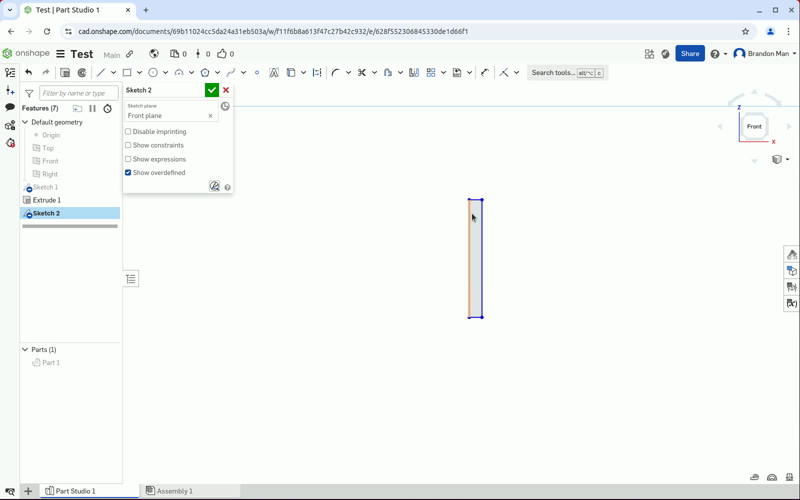
scroll(6)
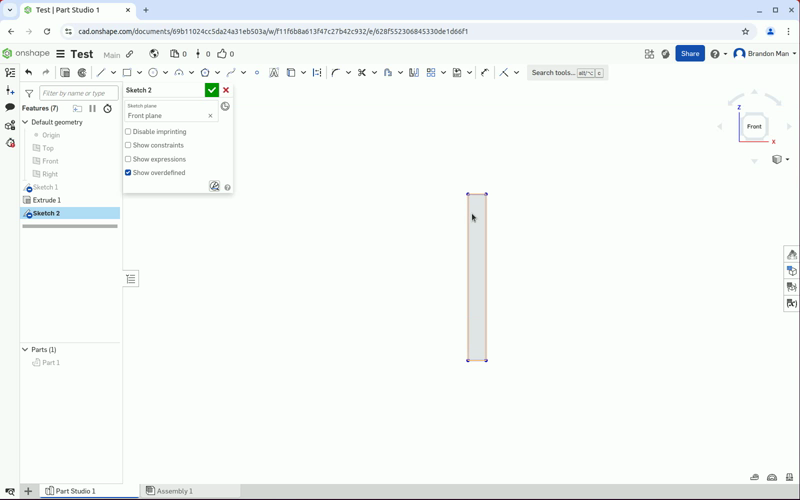
scroll(6)
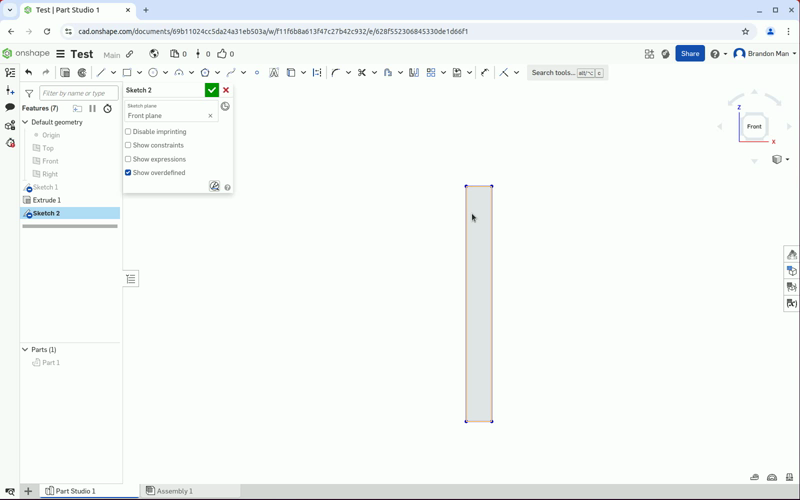
scroll(6)
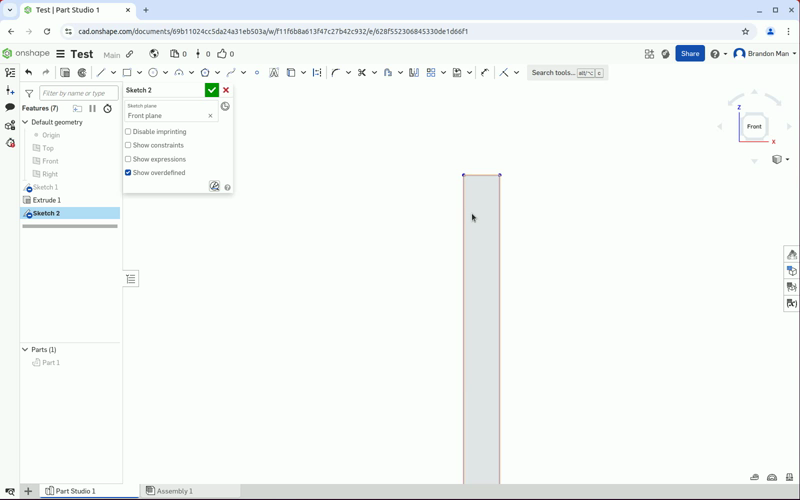
scroll(6)
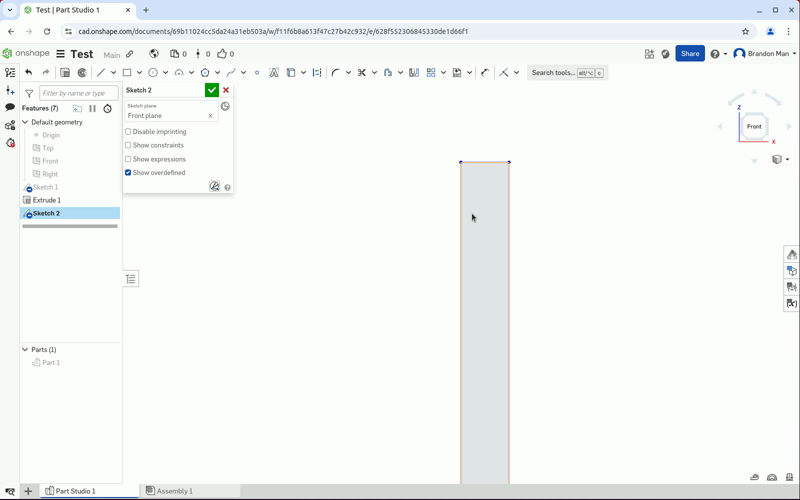
scroll(6)
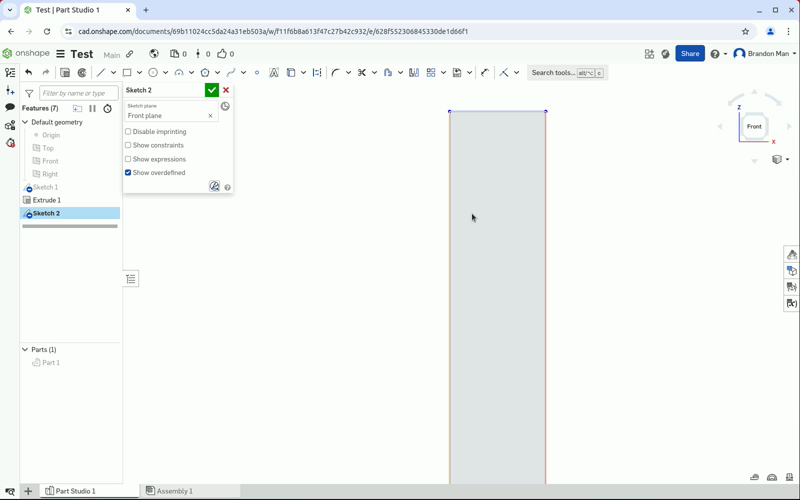
click(472, 213)
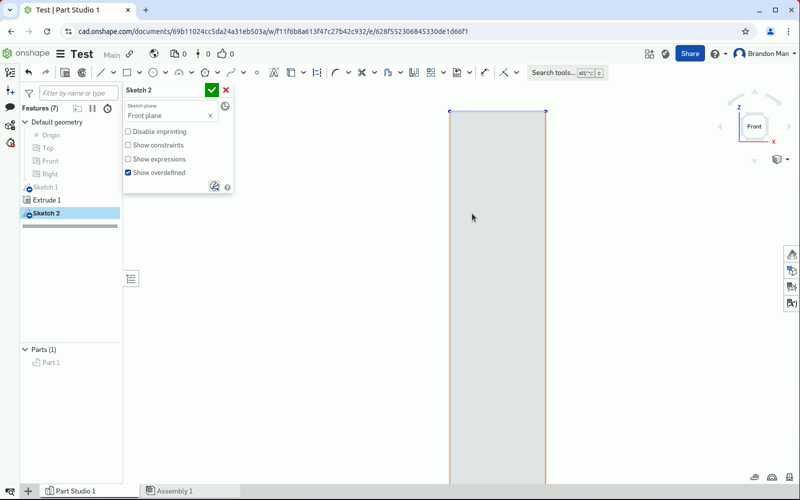
scroll(-6)
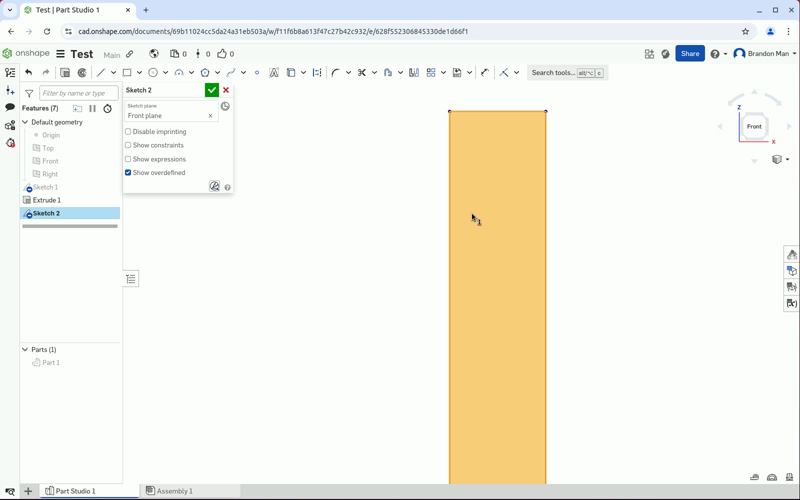
scroll(-6)
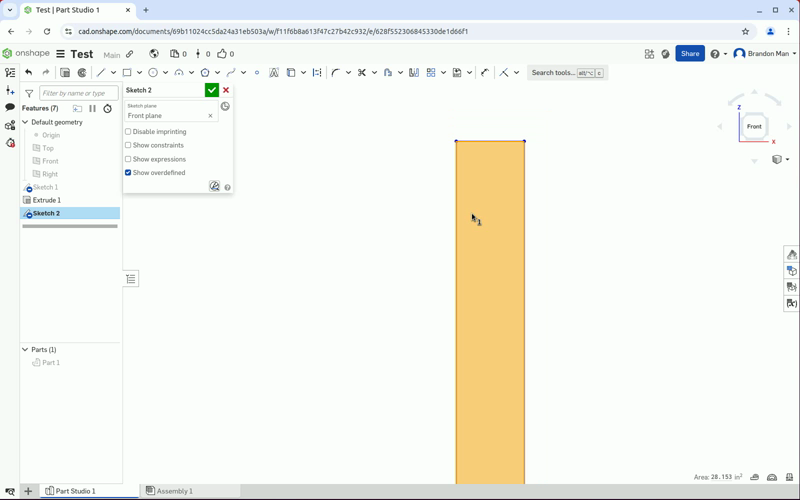
scroll(-6)
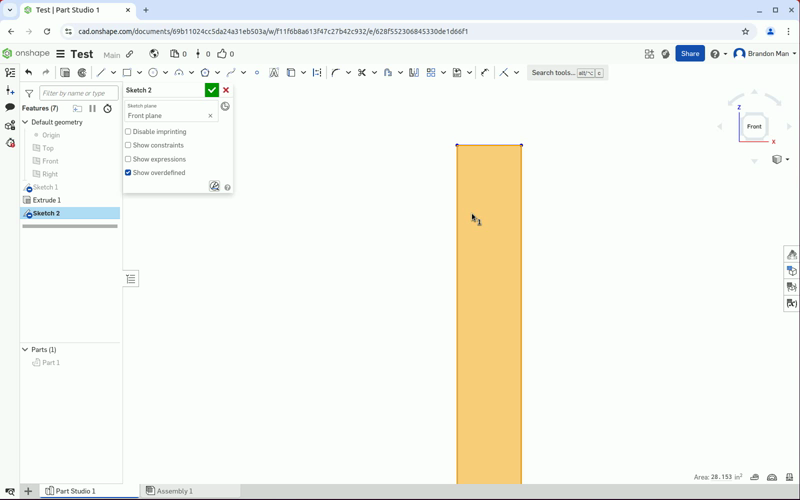
scroll(-6)
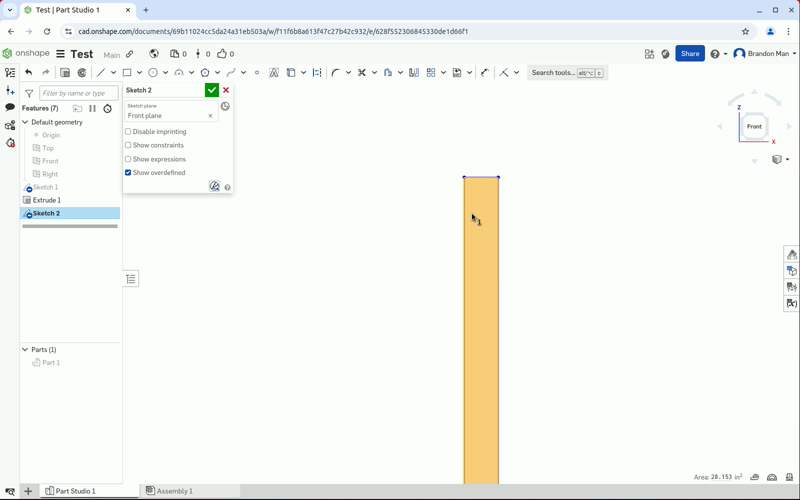
scroll(-6)
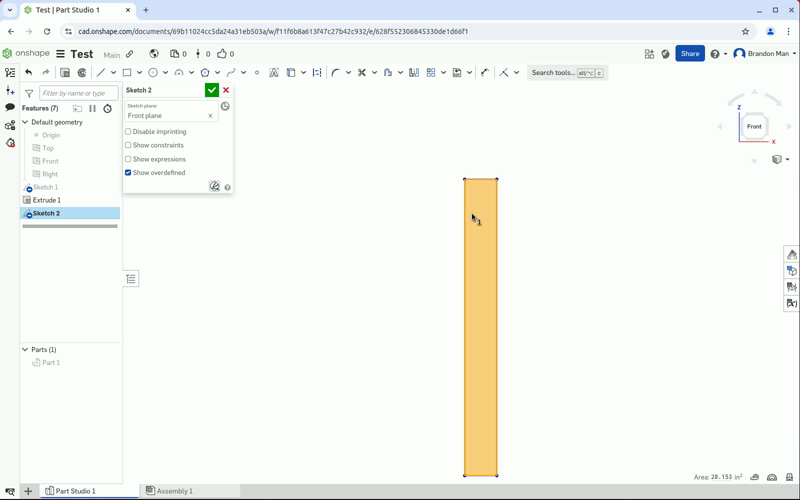
scroll(-6)
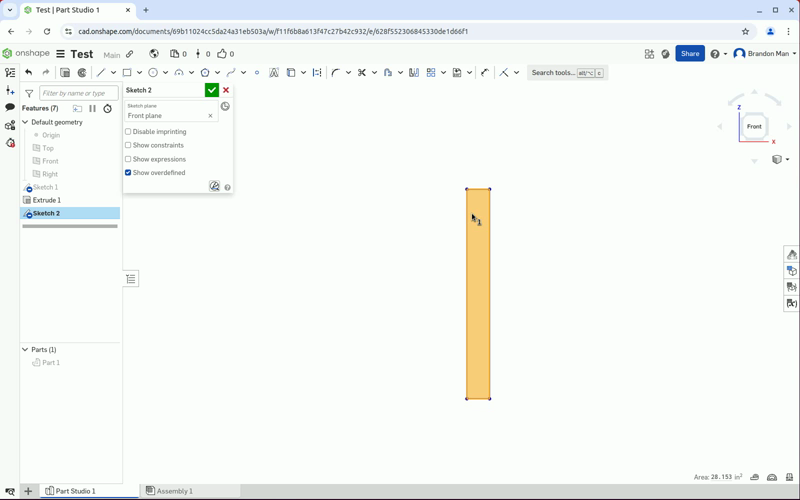
scroll(-6)
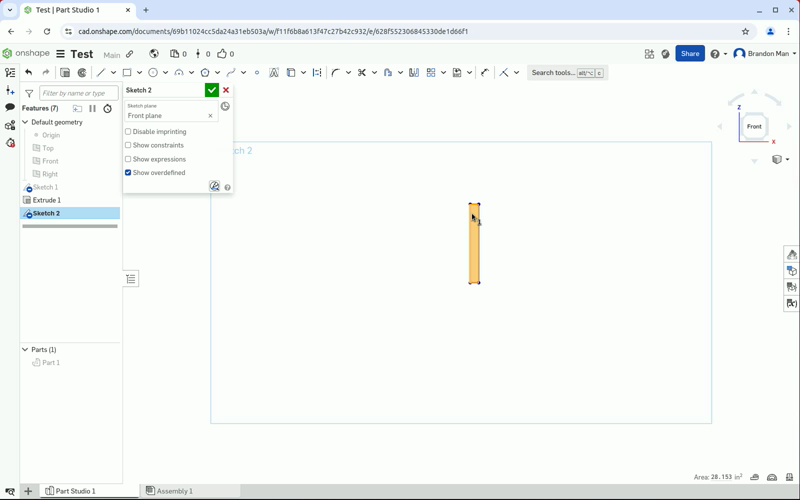
mouse_move(73, 352)
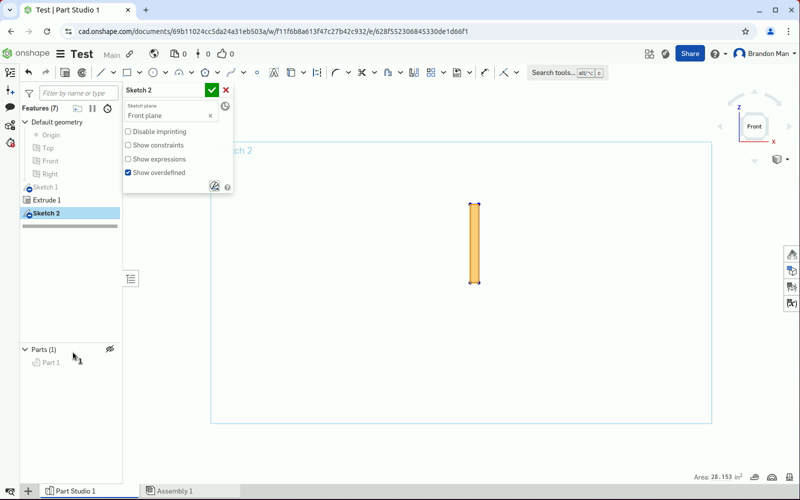
key(shift+y)
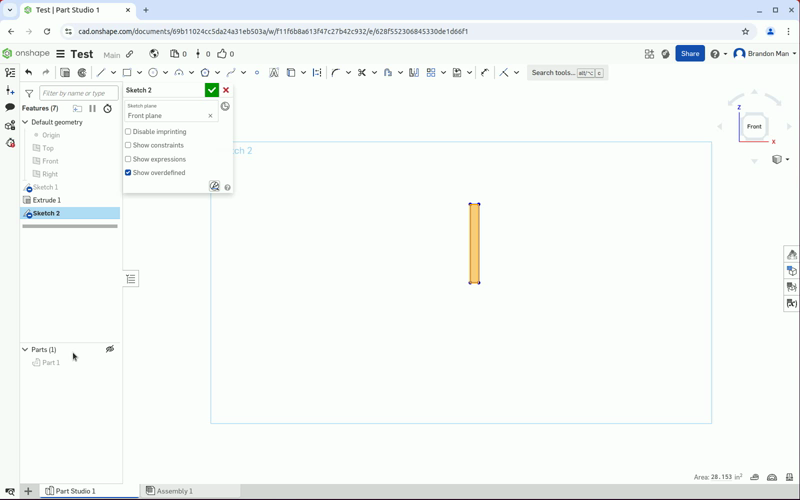
key(shift+e)
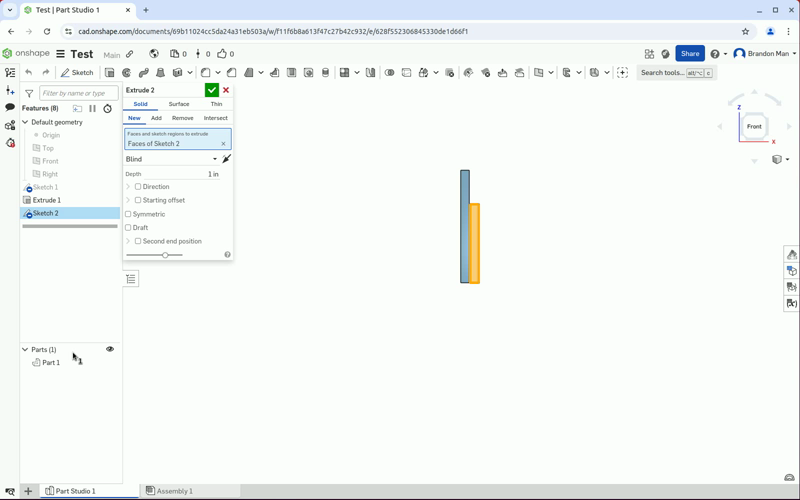
mouse_move(143, 106)
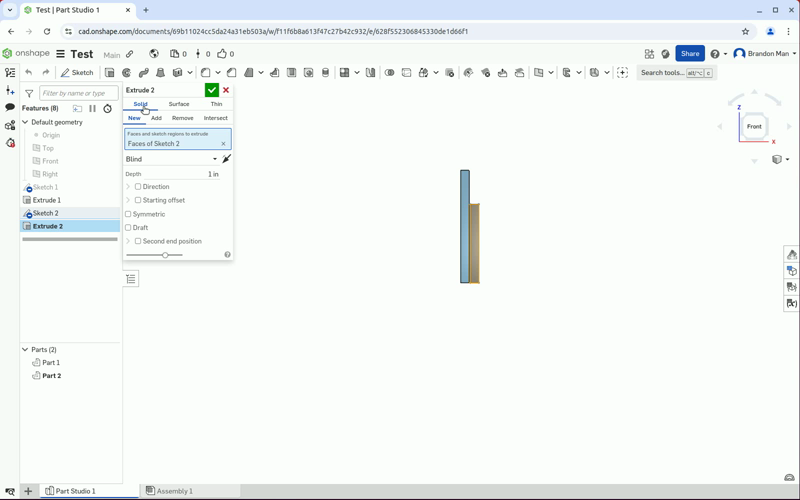
click(143, 106)
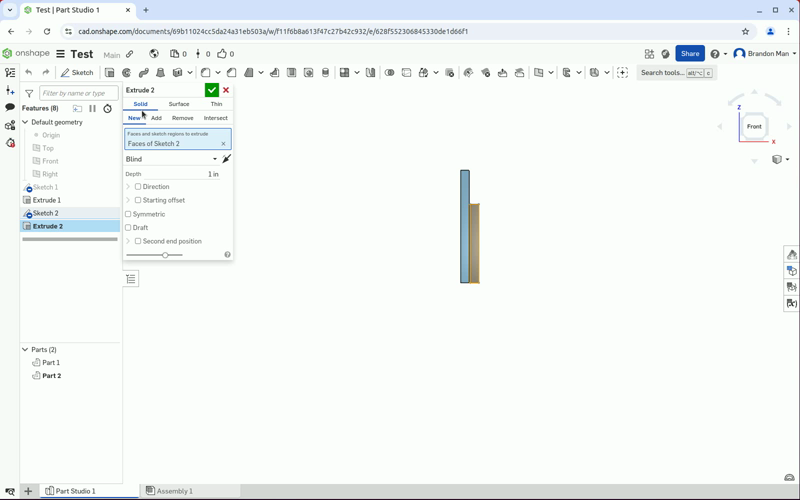
mouse_move(137, 120)
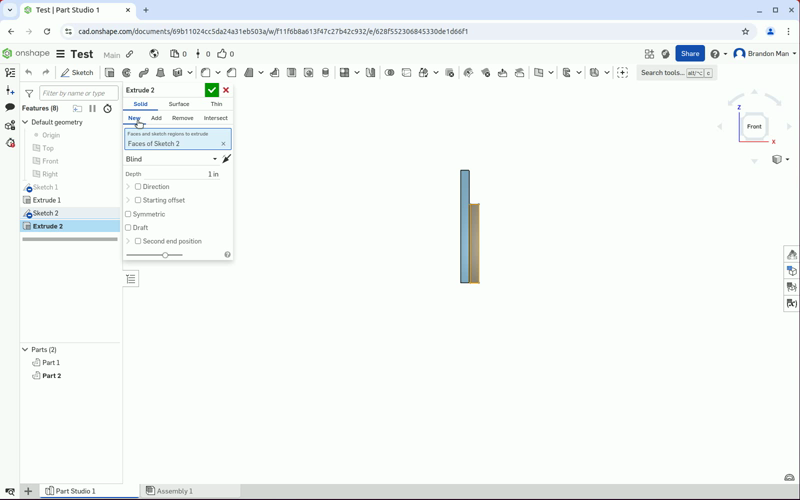
click(137, 120)
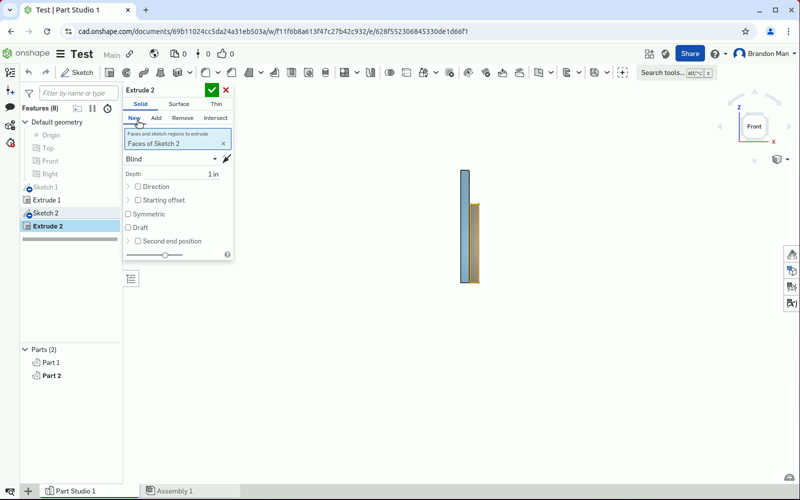
key(tab, 4)
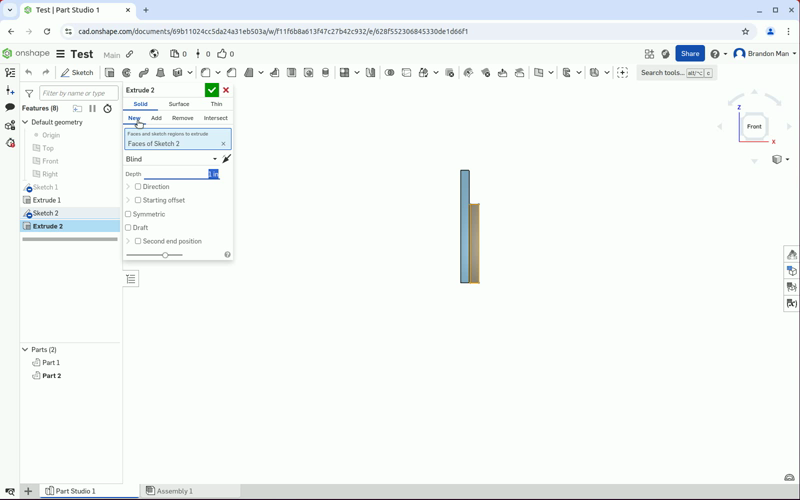
text(1.204)
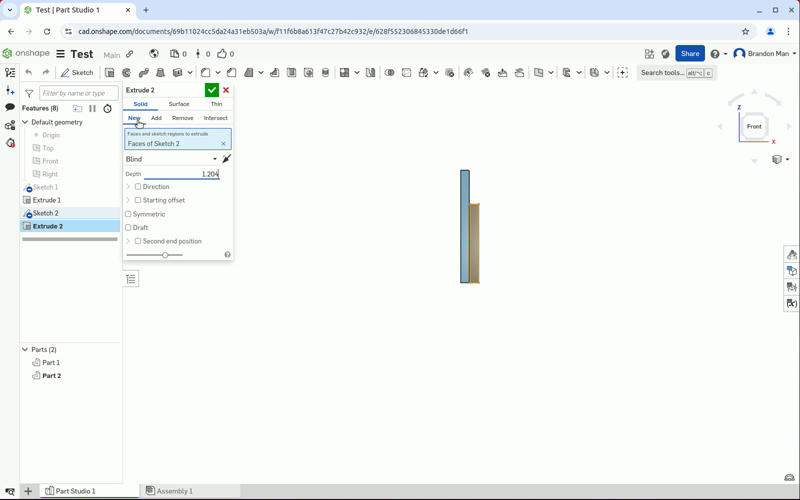
key(enter)
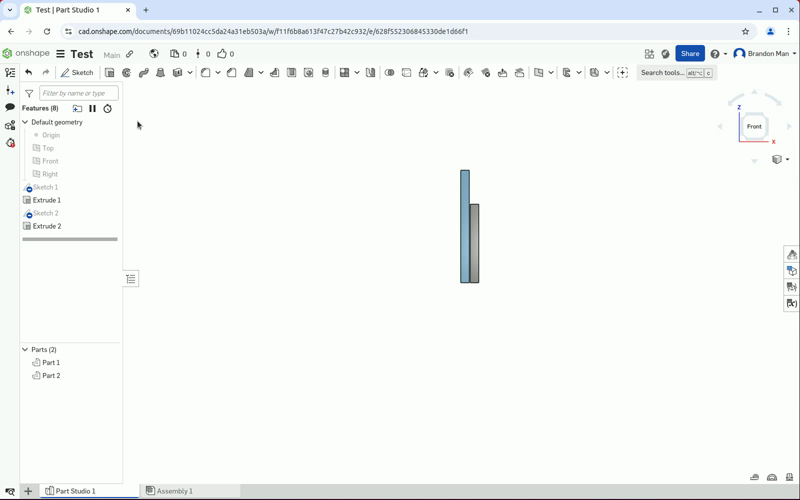
key(shift+h)
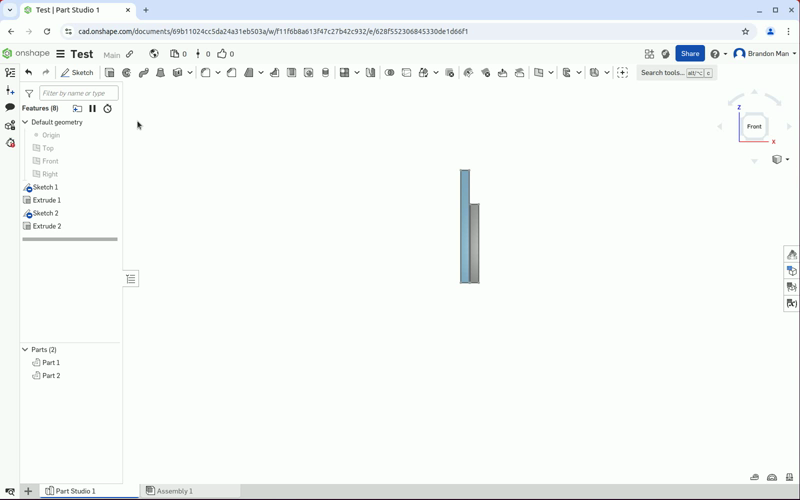
key(shift+h)
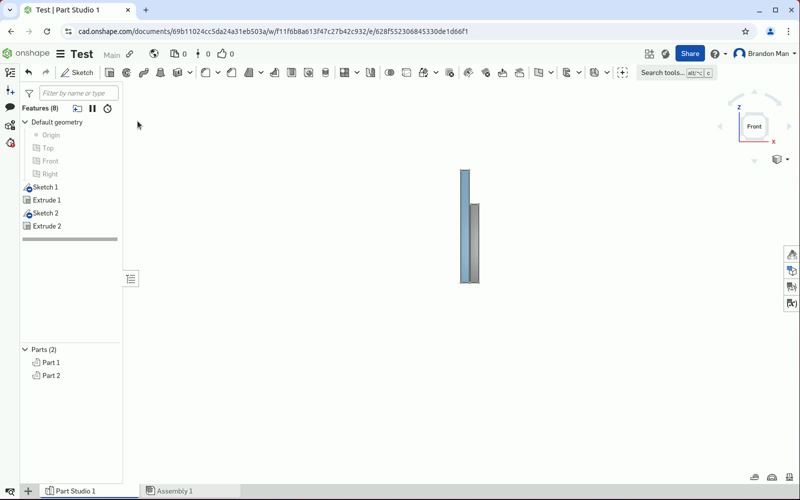
key(shift+7)
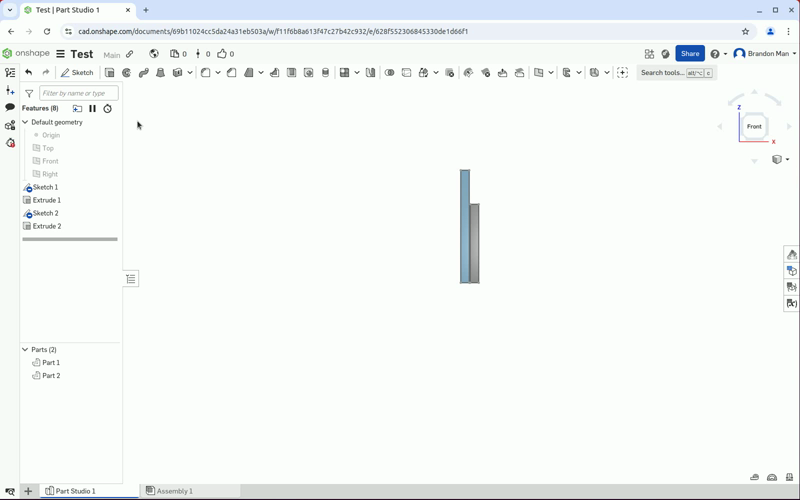
key(left, 2)
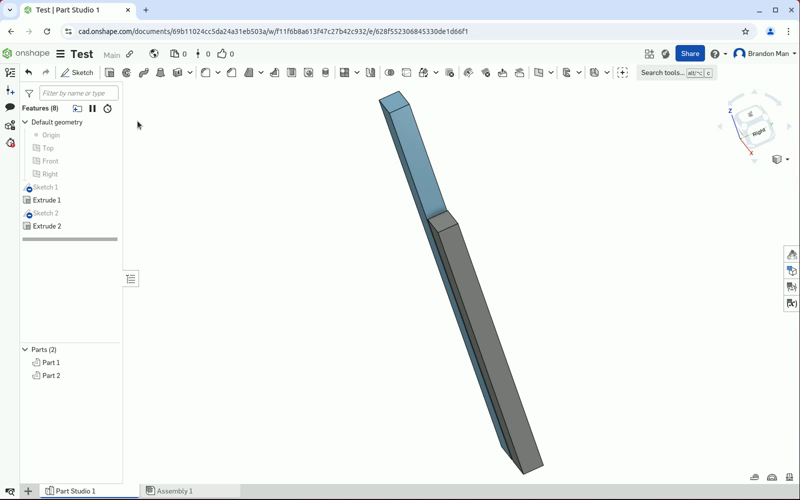
key(down, 2)
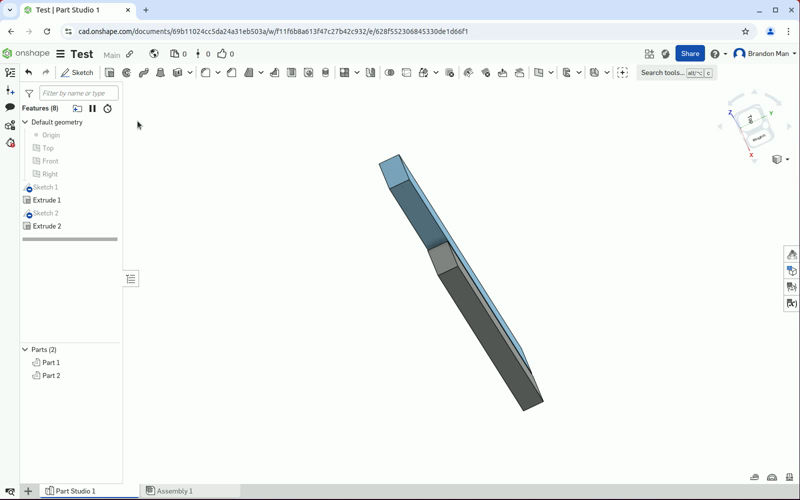
key(up, 2)
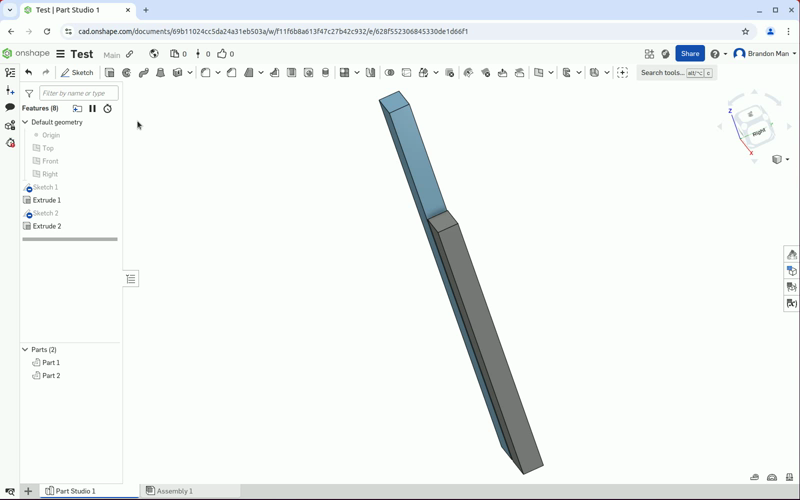
key(right, 2)
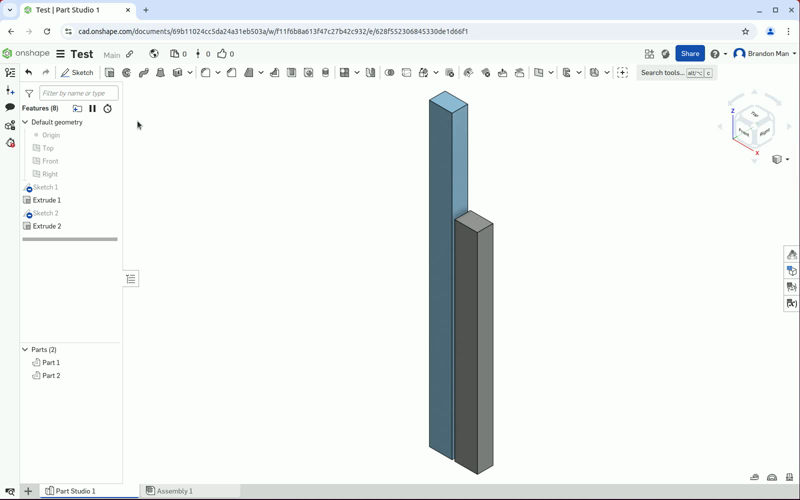
mouse_move(73, 189)
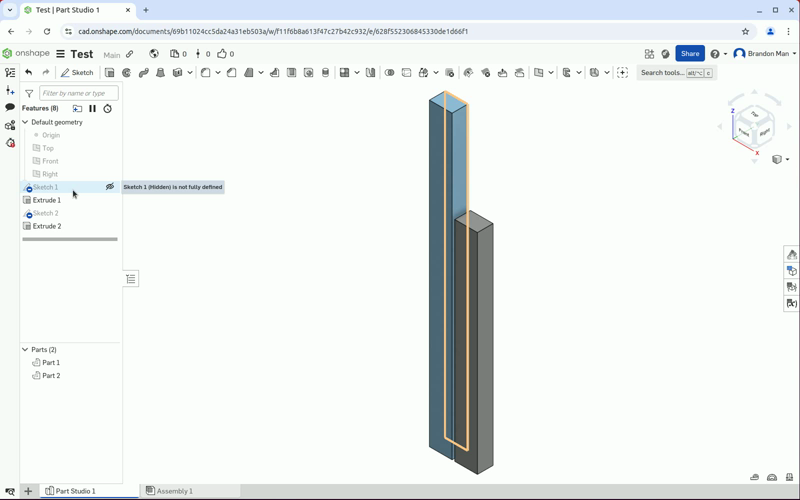
click(73, 189)